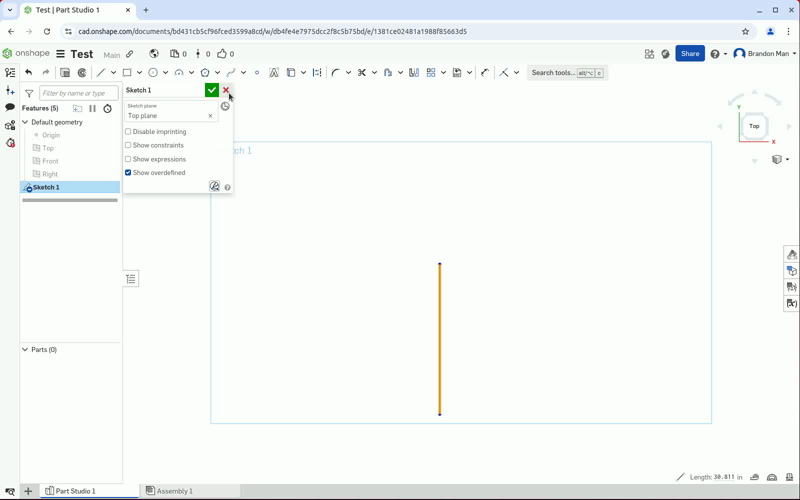
key(shift+h)
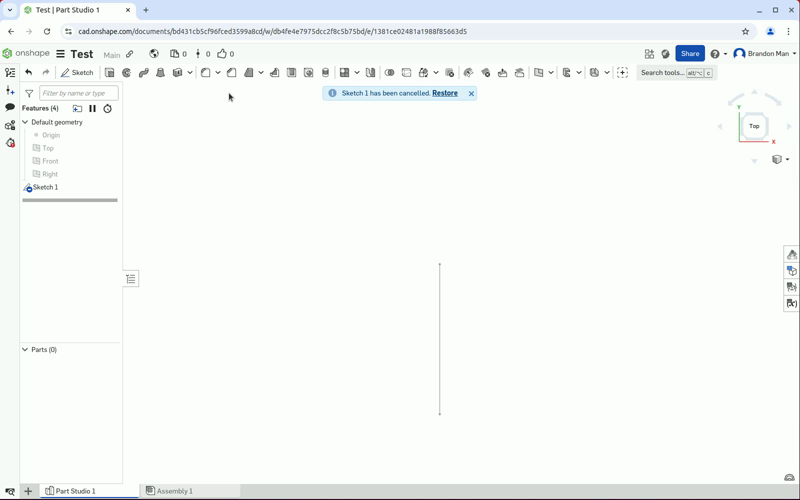
mouse_move(73, 352)
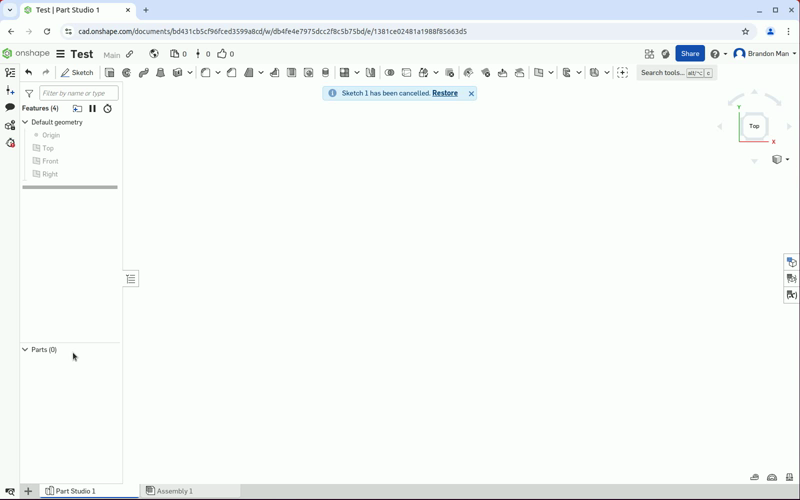
key(y)
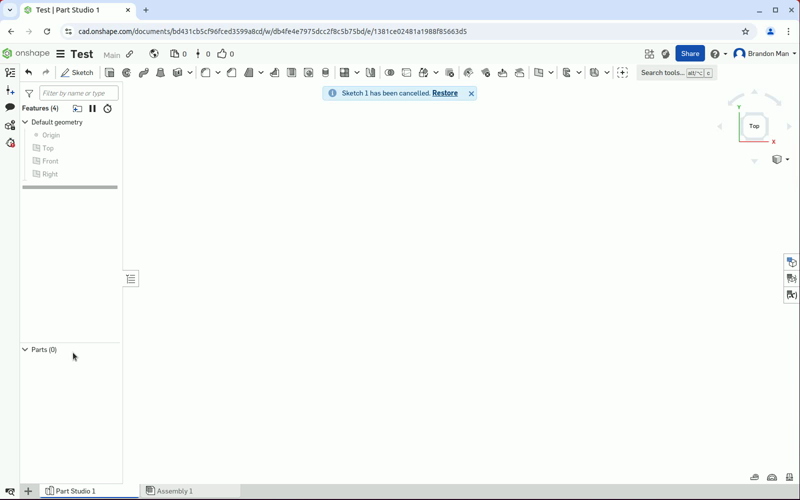
key(shift+p)
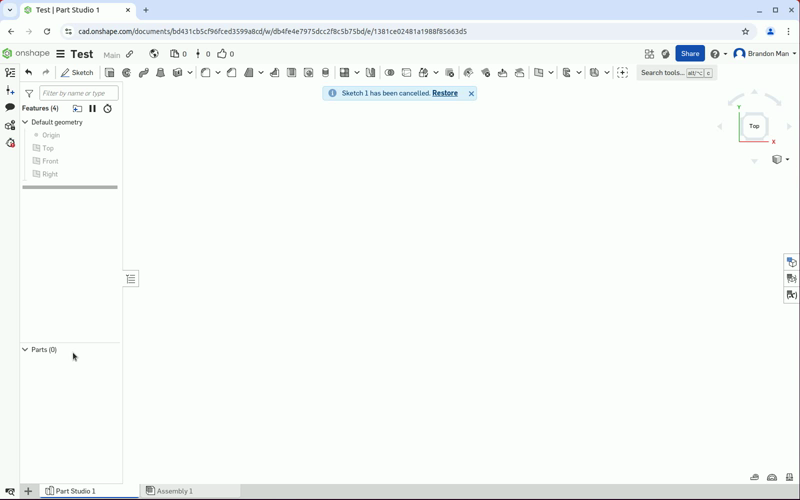
key(space)
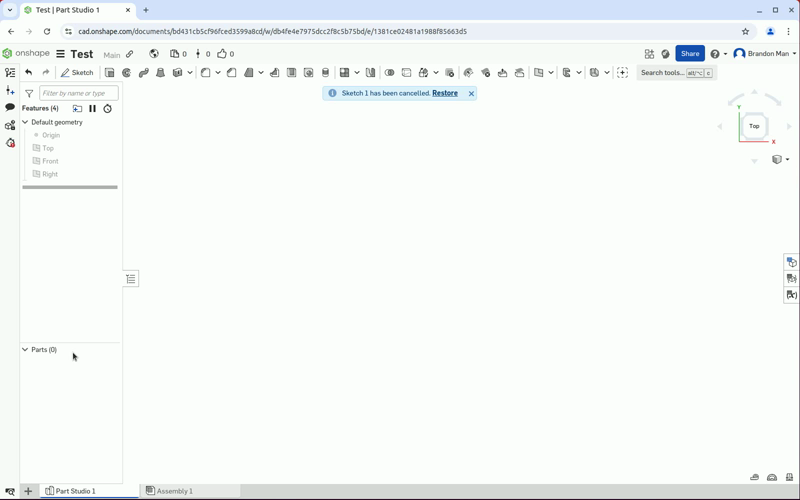
key_down(shift)
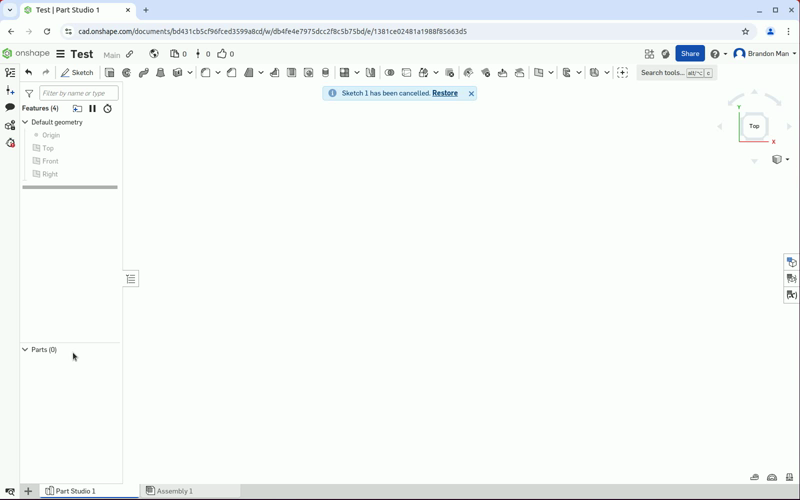
key(up)
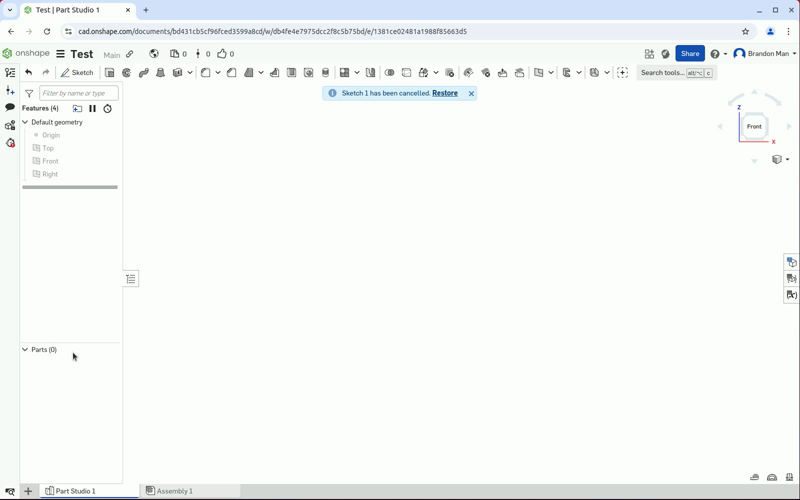
key_up(shift)
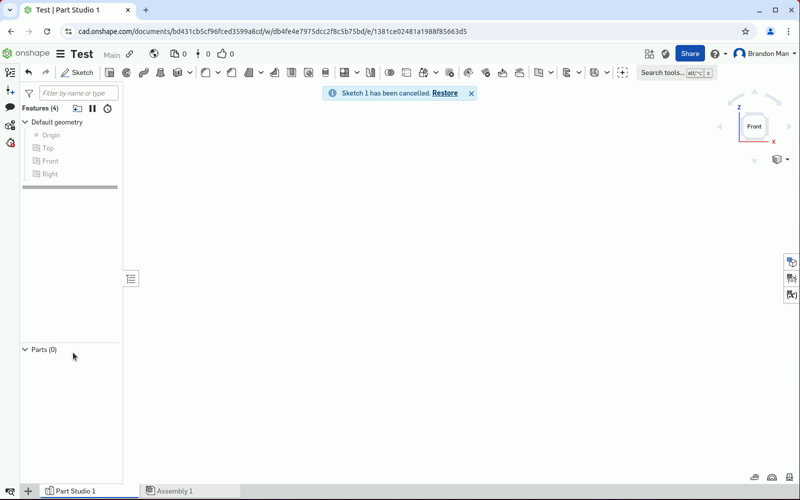
mouse_move(73, 352)
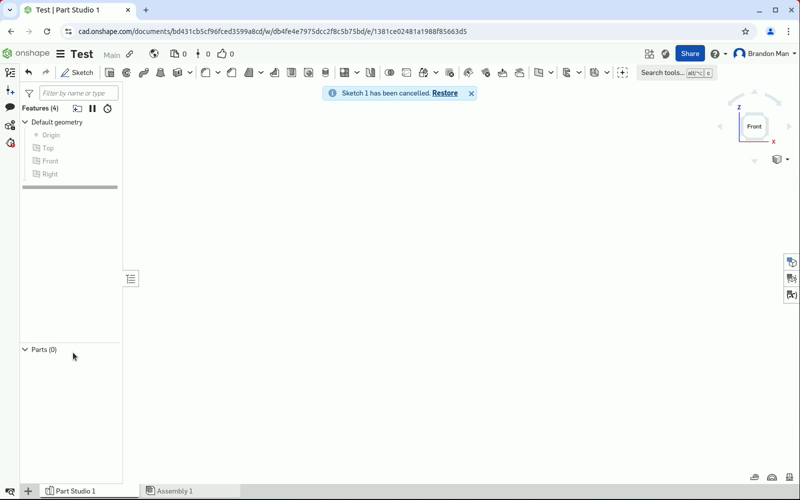
key(shift+y)
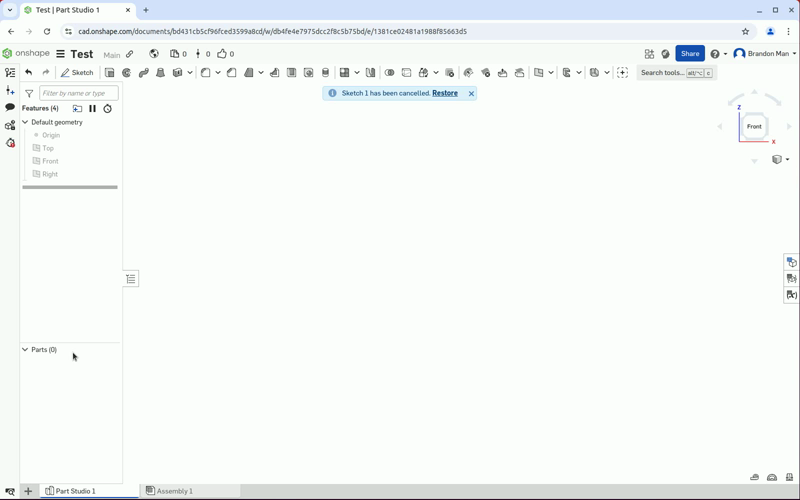
key(shift+s)
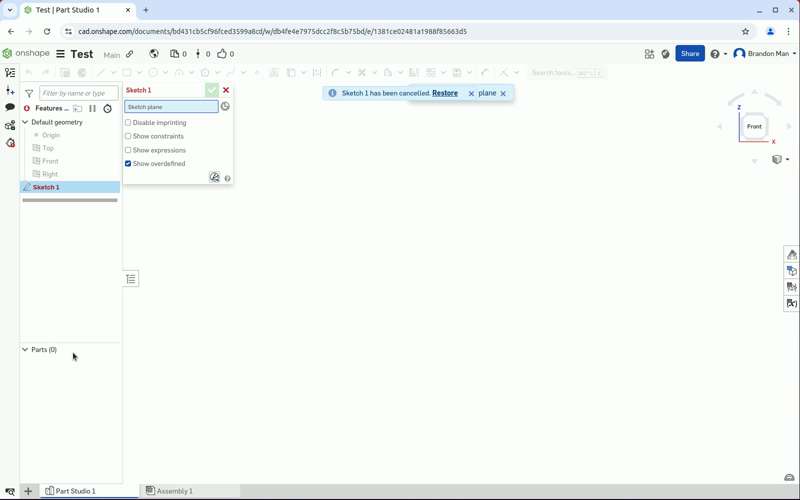
mouse_move(73, 163)
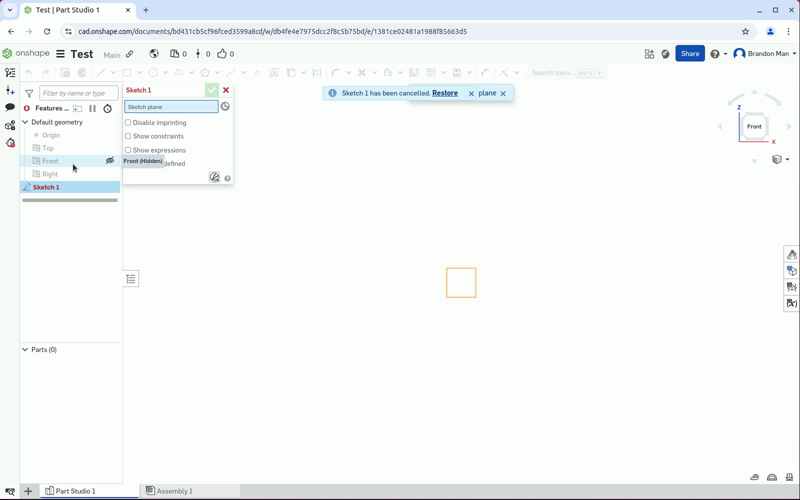
click(73, 163)
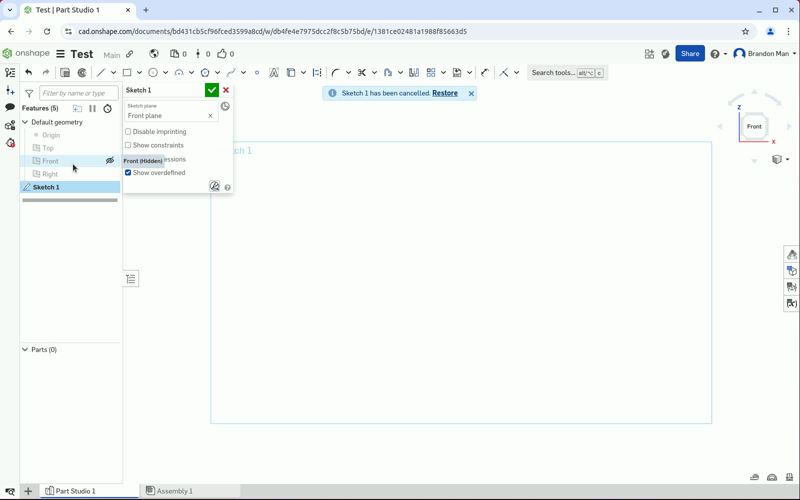
mouse_move(73, 352)
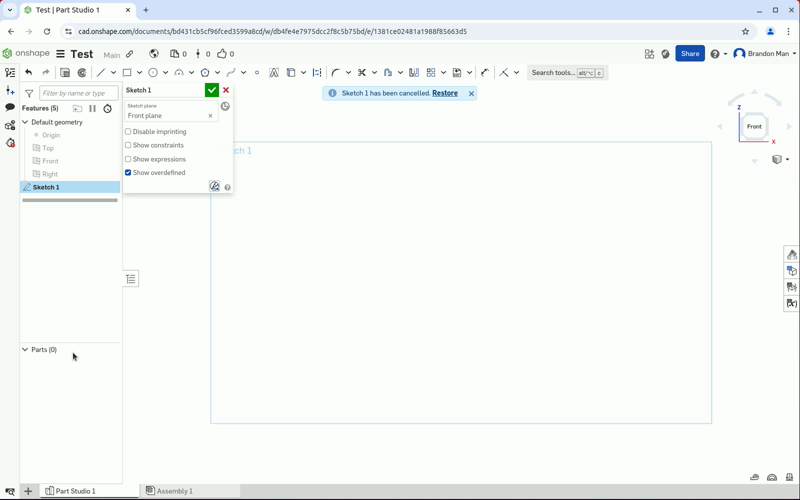
key(y)
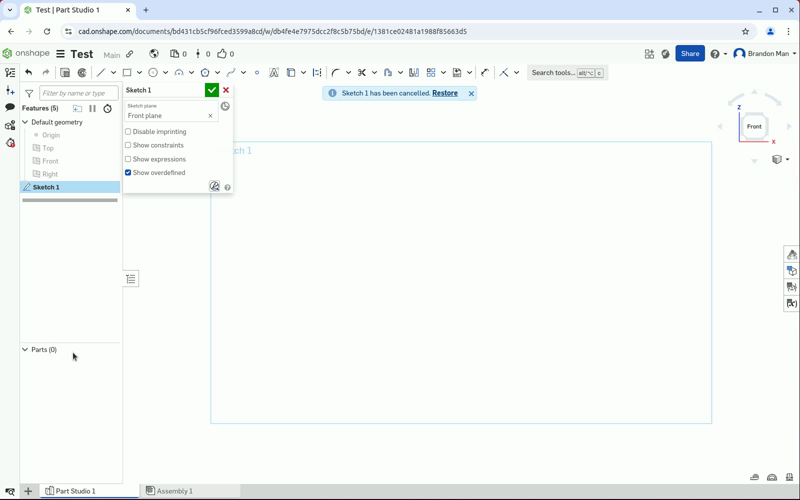
key(l)
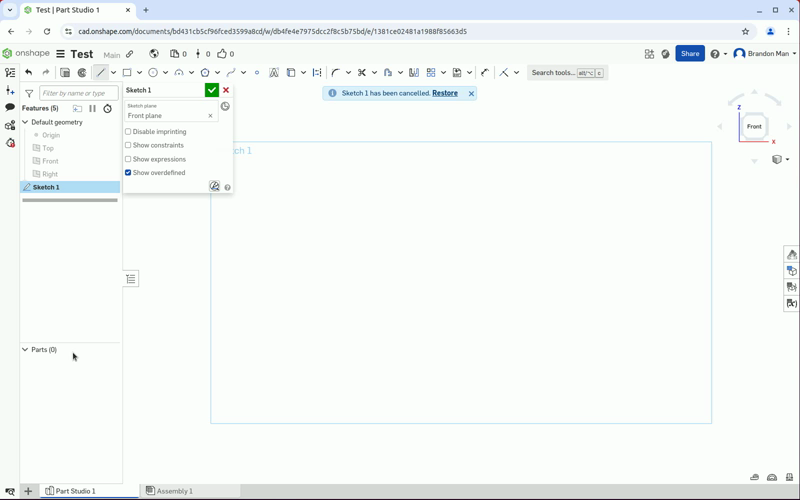
key_down(shift)
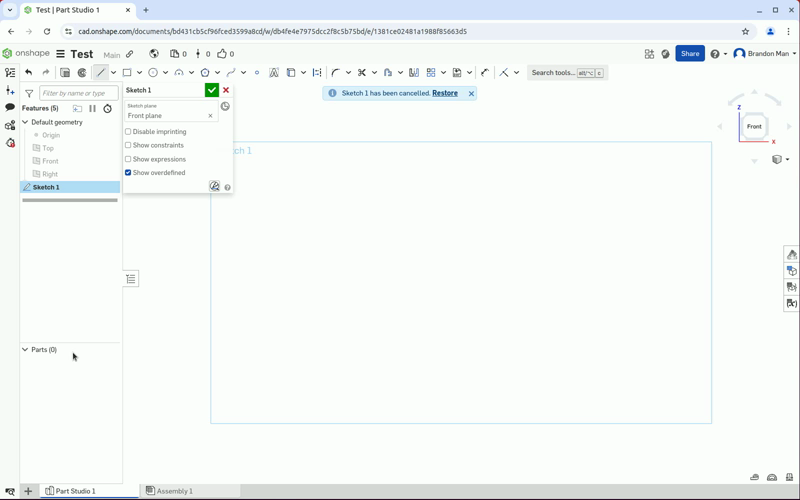
mouse_move(404, 376)
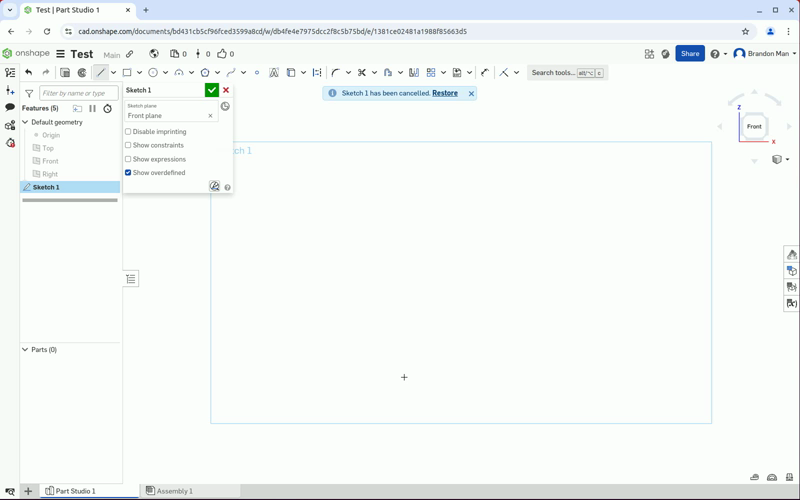
click(404, 376)
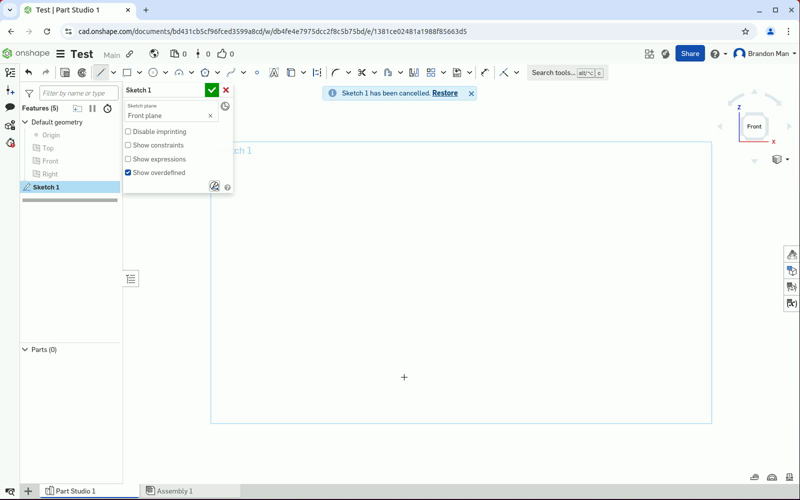
key_up(shift)
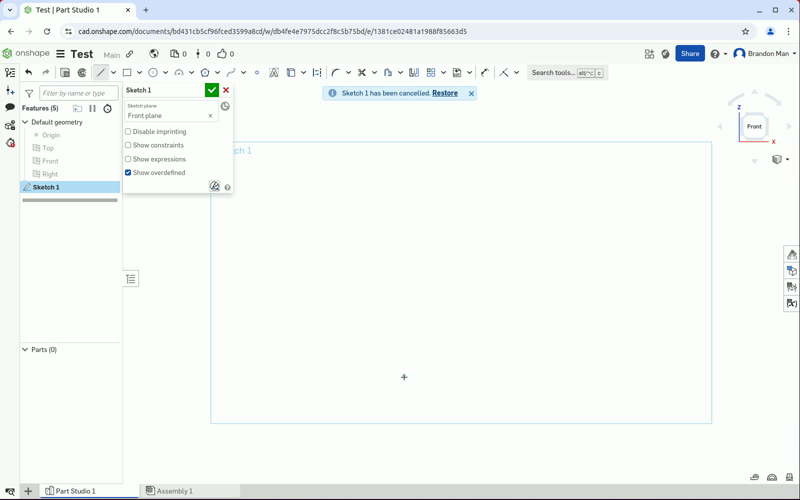
key_down(shift)
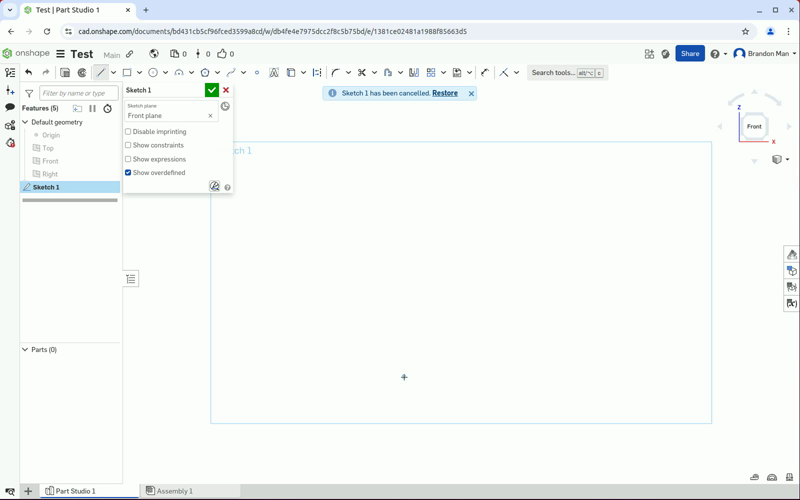
mouse_move(516, 376)
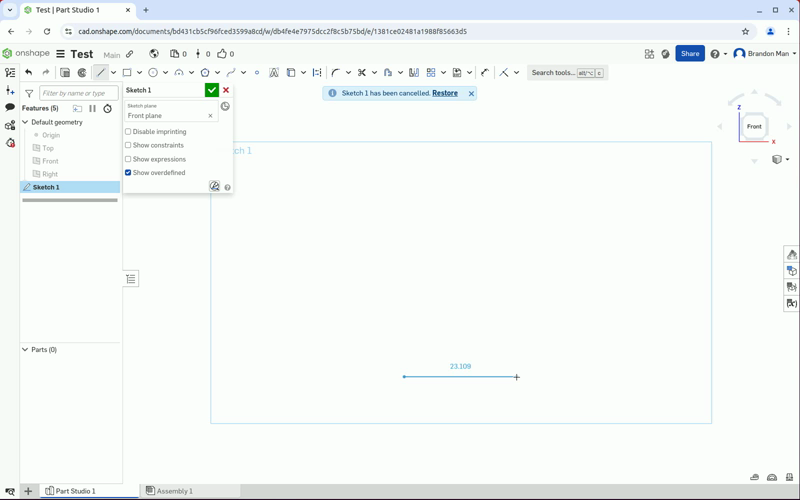
click(516, 376)
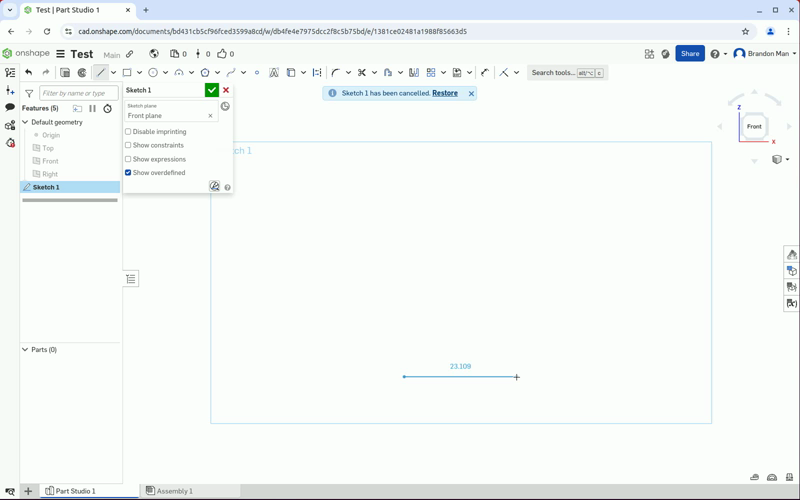
key_up(shift)
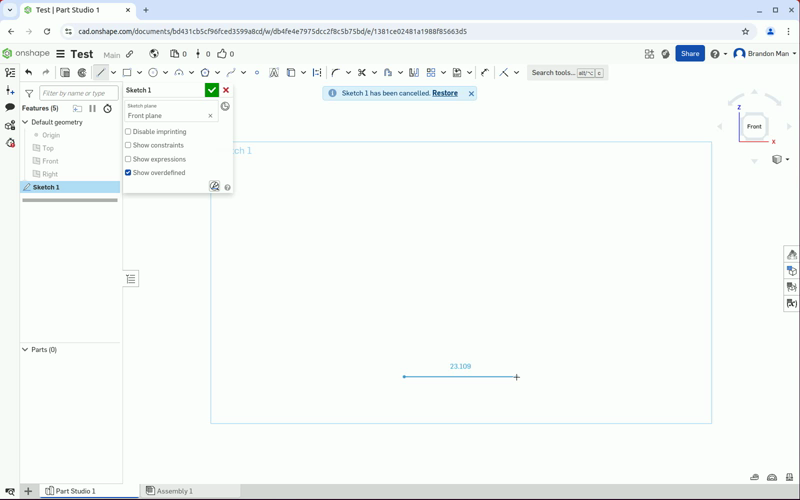
key_down(shift)
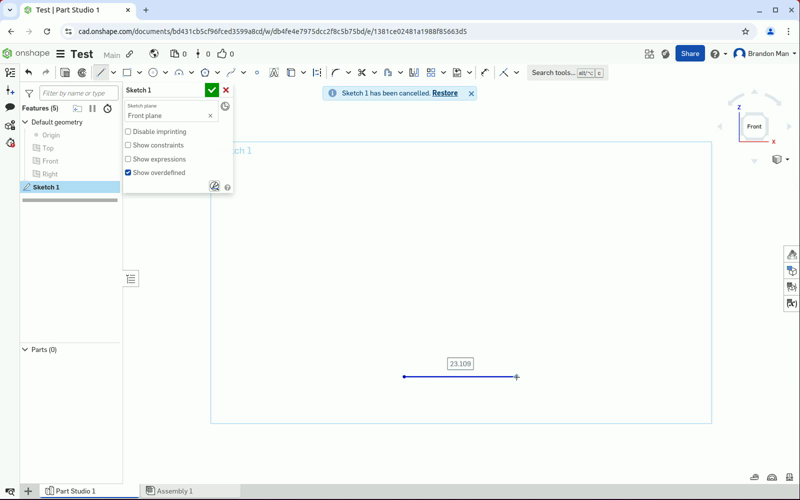
mouse_move(516, 189)
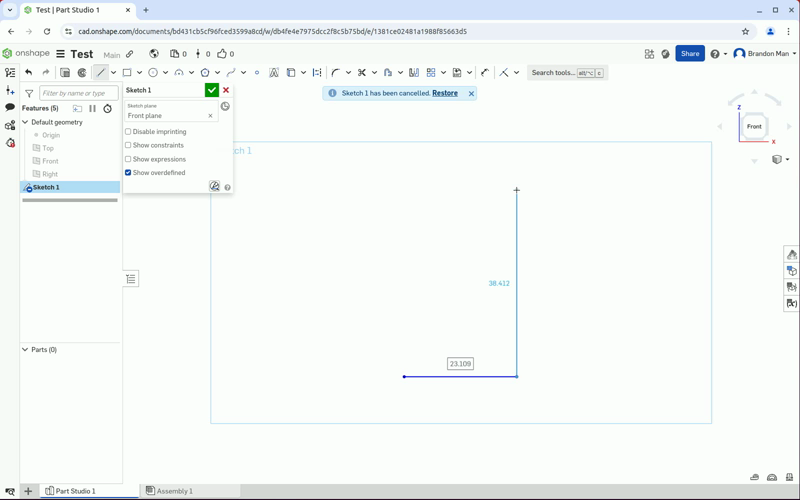
click(516, 189)
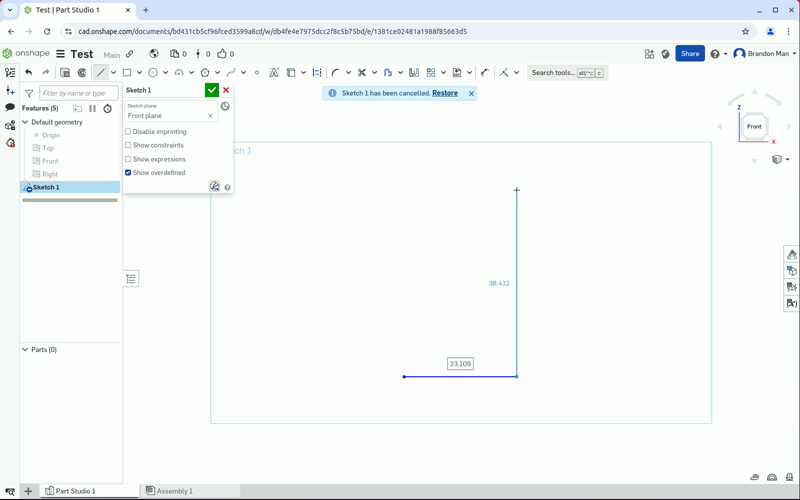
key_up(shift)
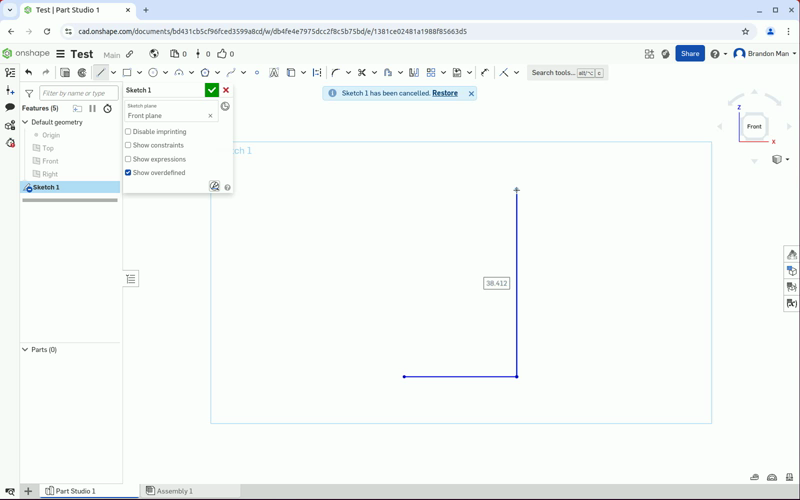
key_down(shift)
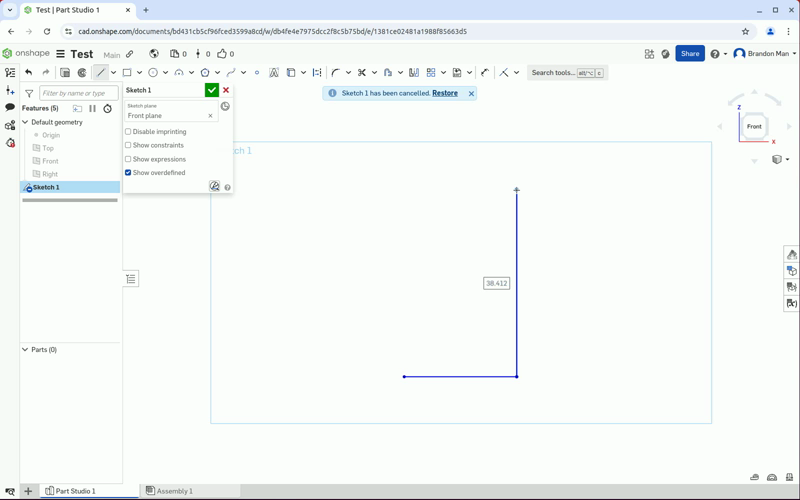
mouse_move(404, 189)
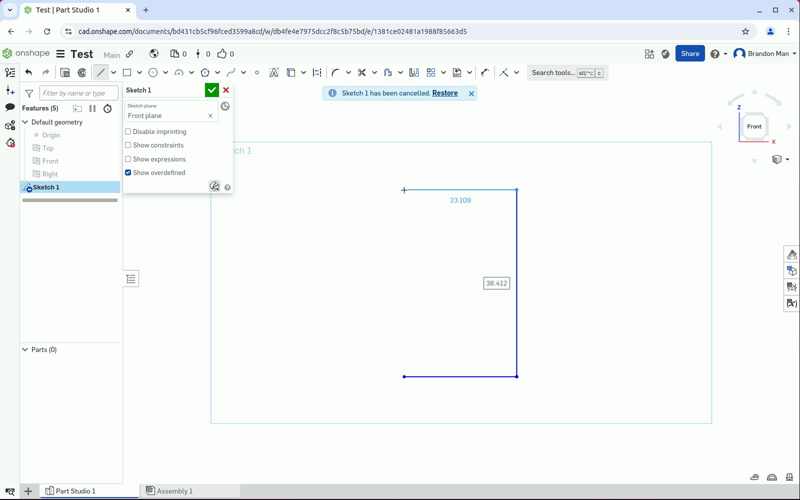
click(404, 189)
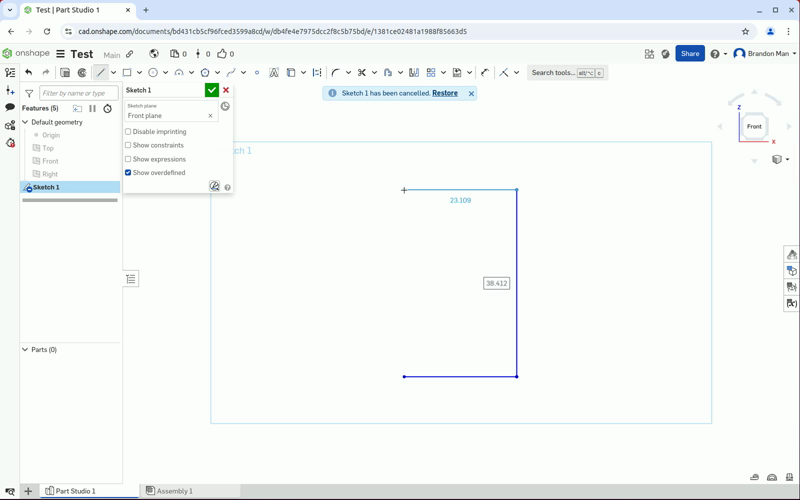
key_up(shift)
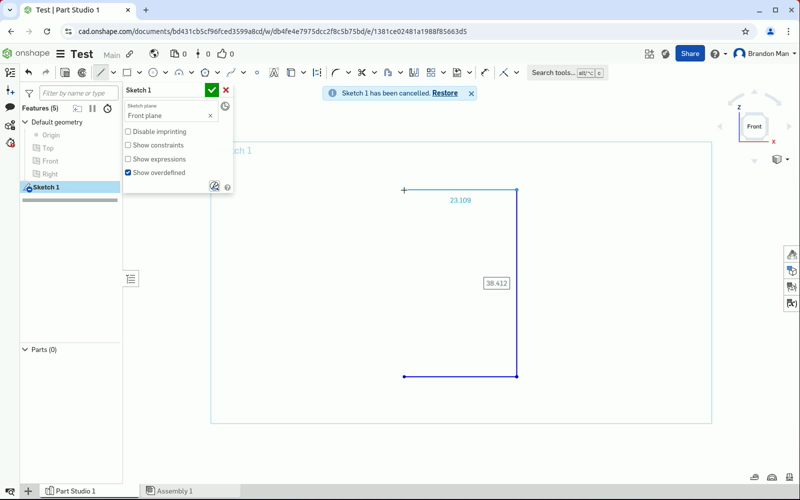
key_down(shift)
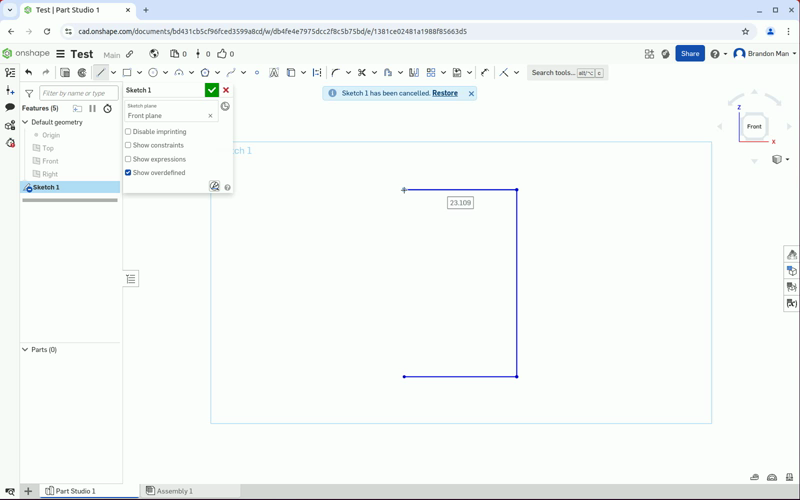
mouse_move(404, 376)
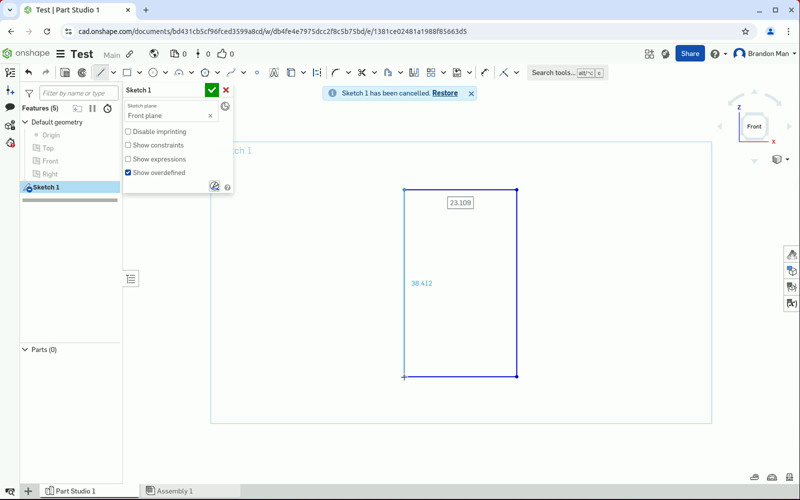
key_up(shift)
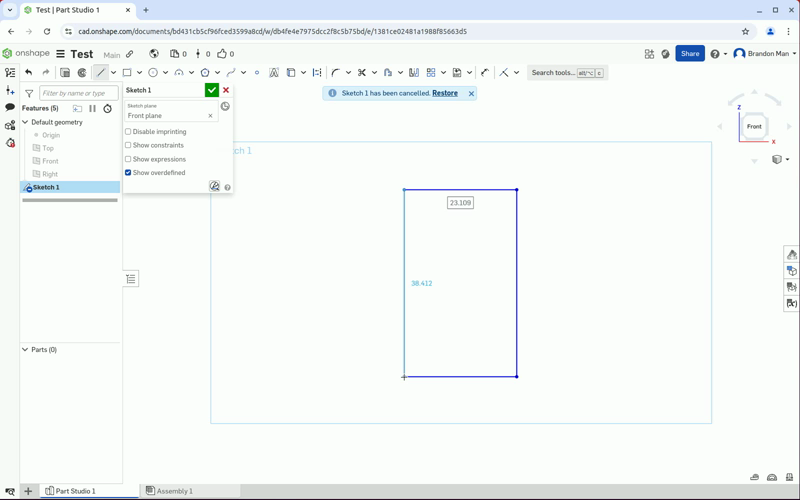
click(404, 376)
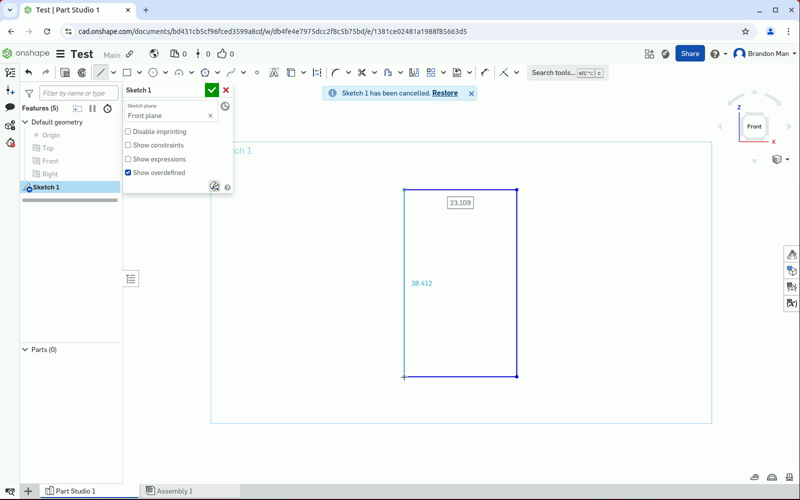
key(esc)
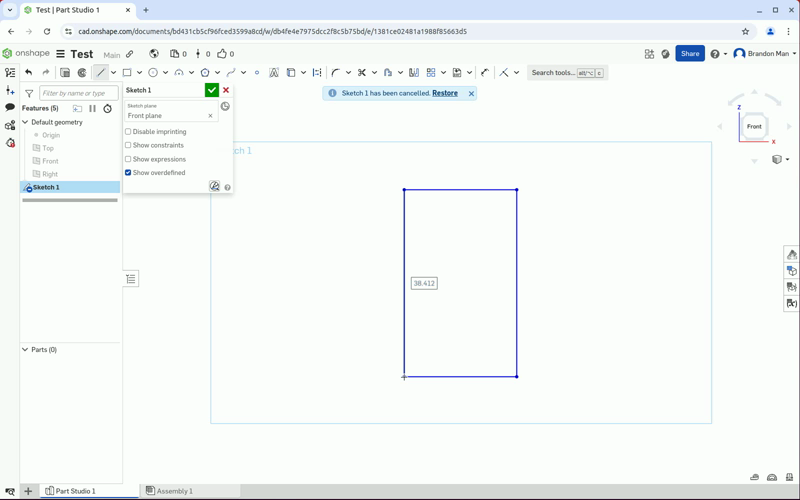
key(c)
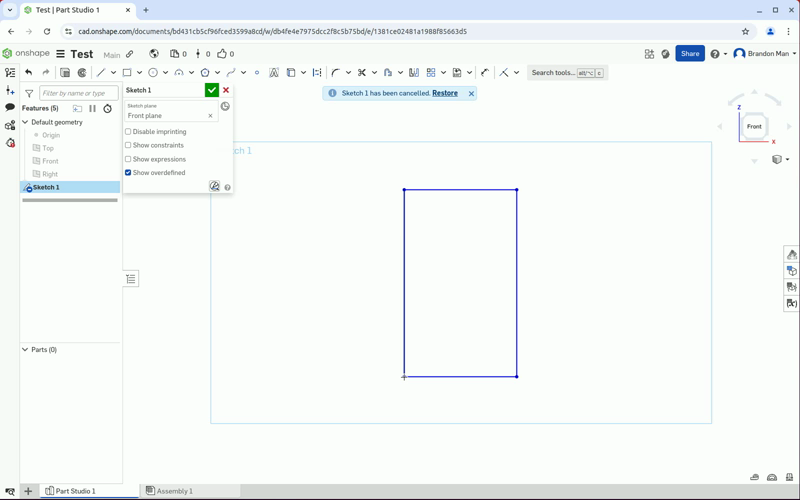
key_down(shift)
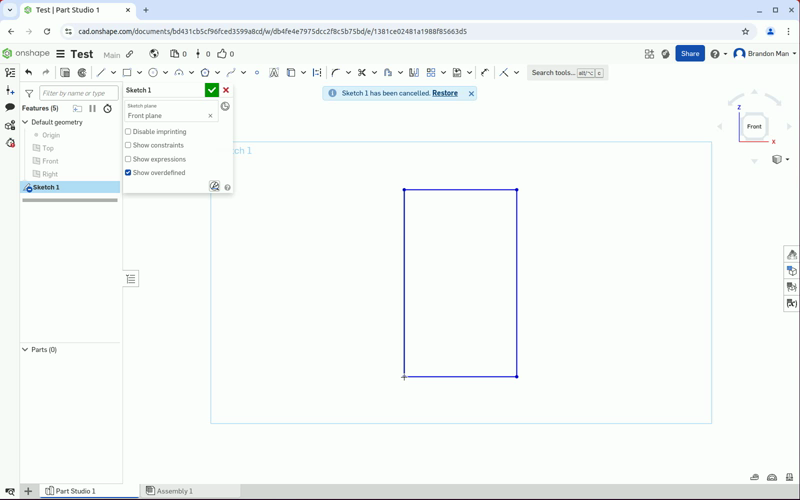
mouse_move(459, 286)
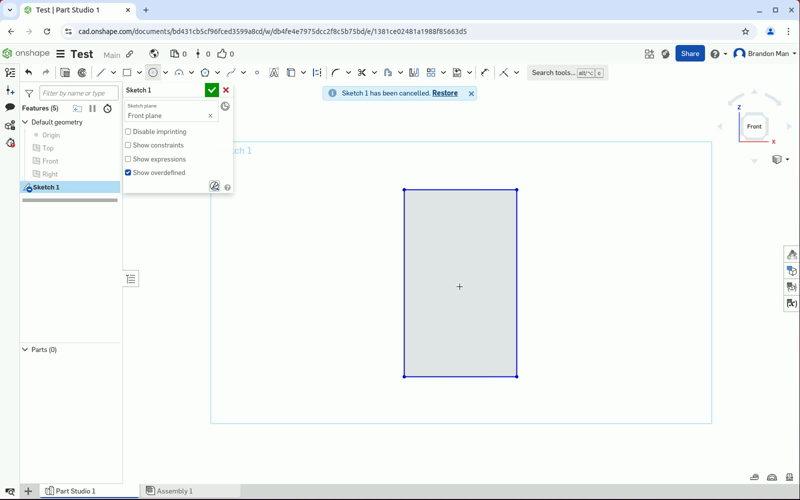
click(459, 286)
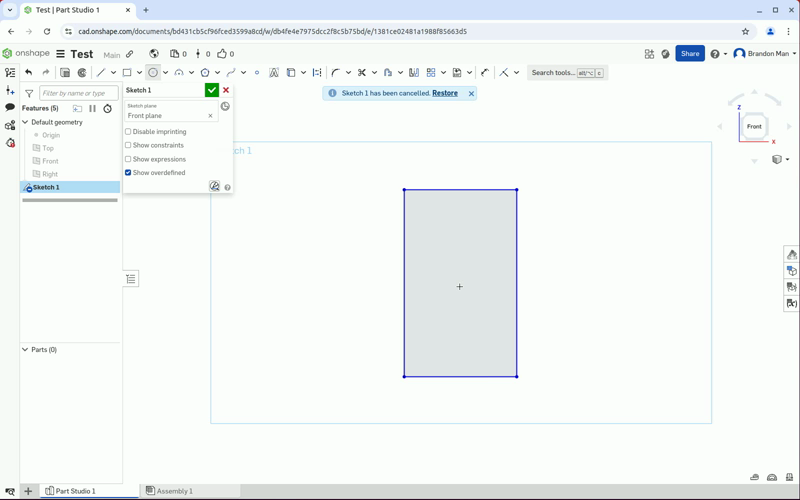
key_up(shift)
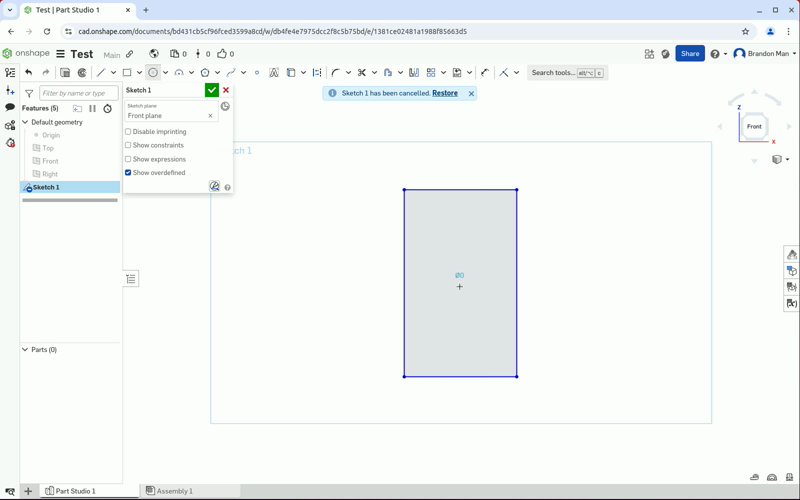
mouse_move(487, 286)
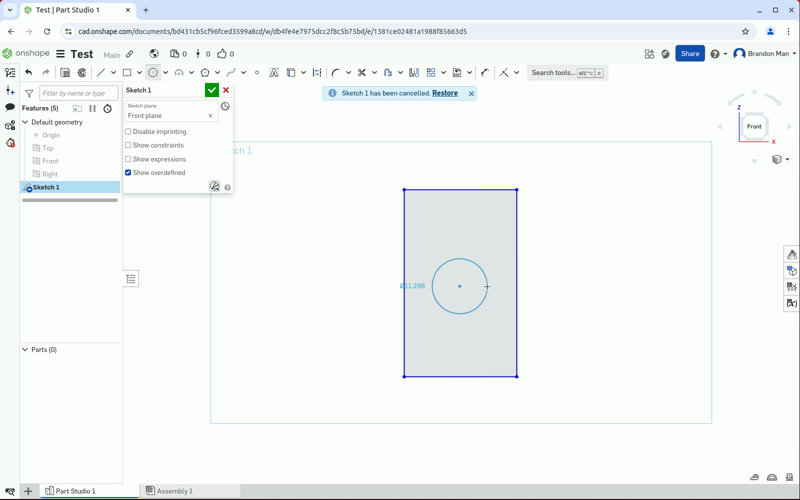
click(487, 286)
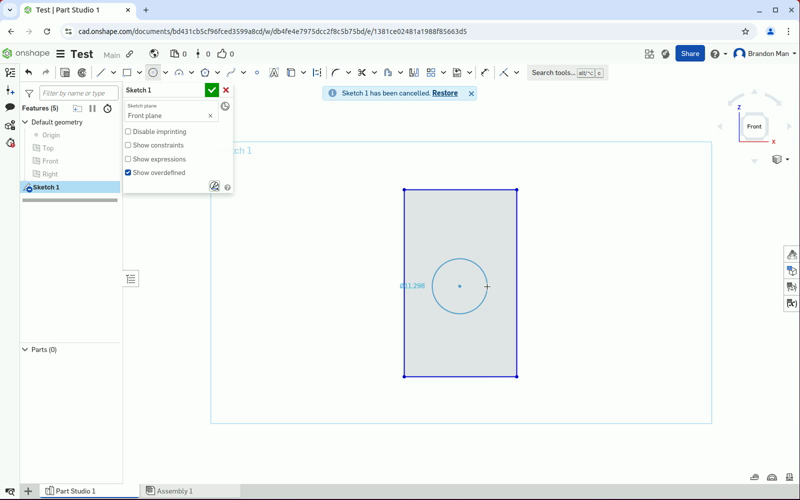
key(esc)
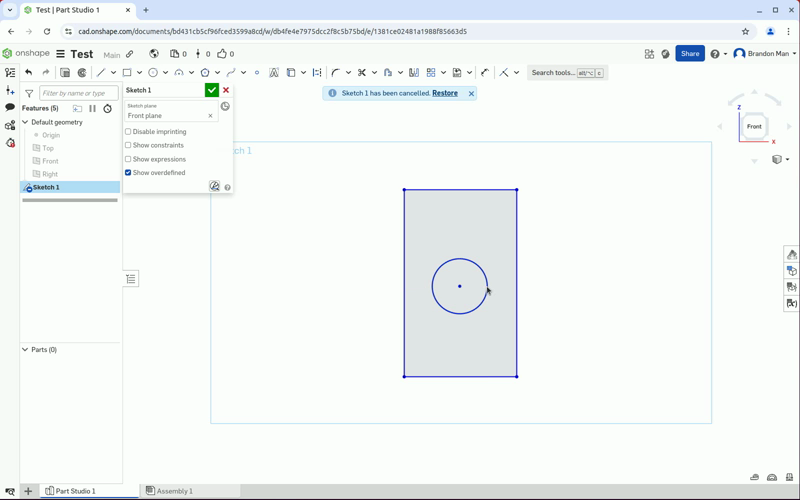
mouse_move(425, 210)
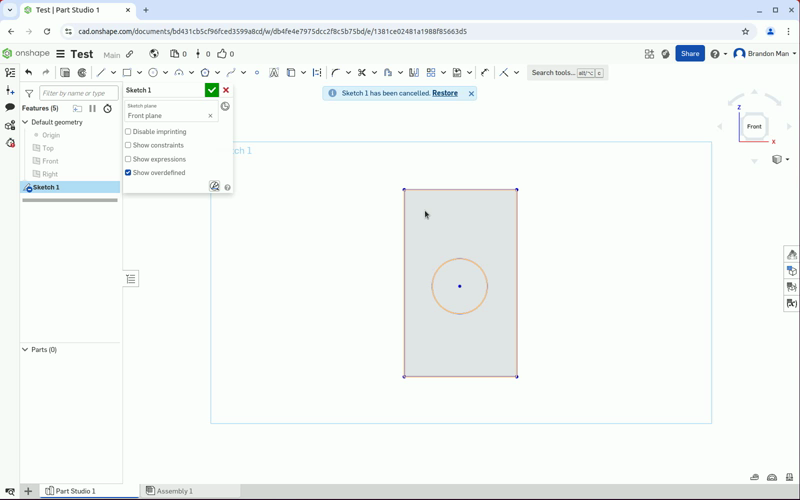
click(425, 210)
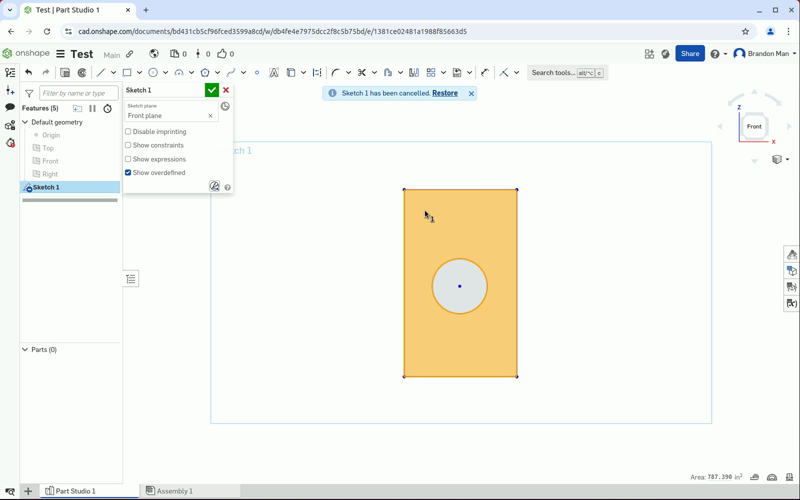
mouse_move(73, 352)
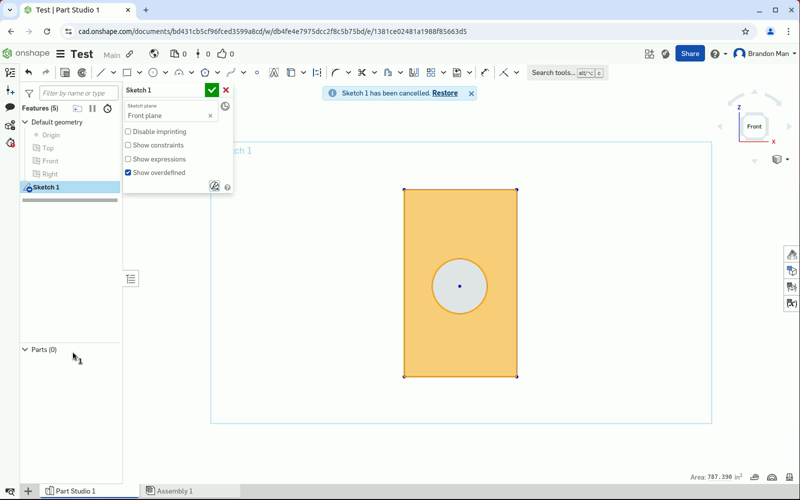
key(shift+y)
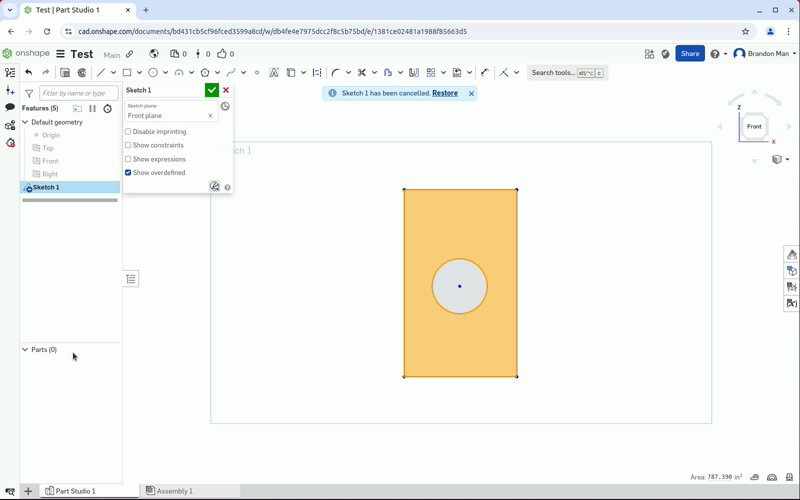
key(shift+e)
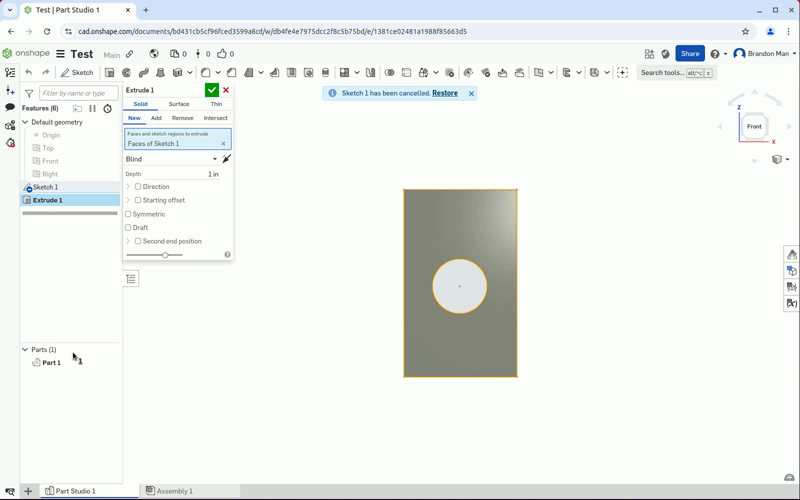
mouse_move(143, 106)
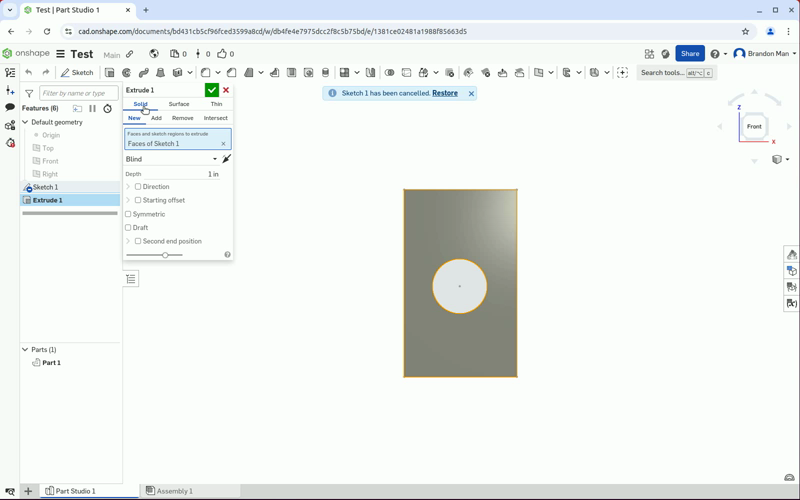
click(143, 106)
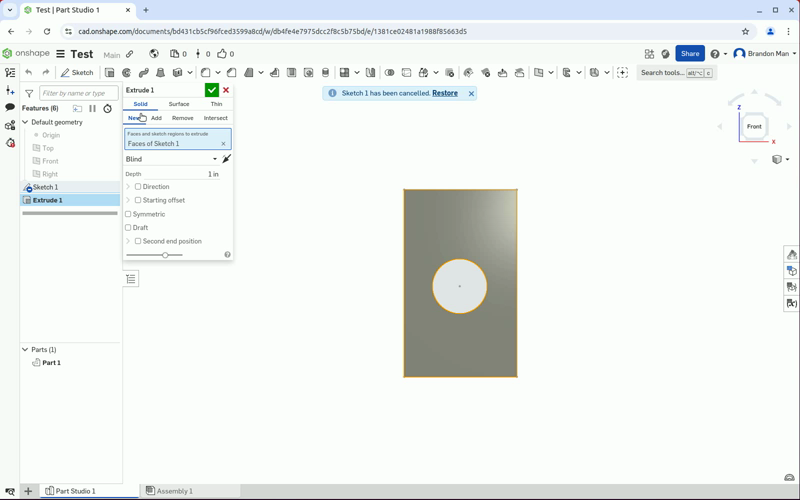
mouse_move(137, 120)
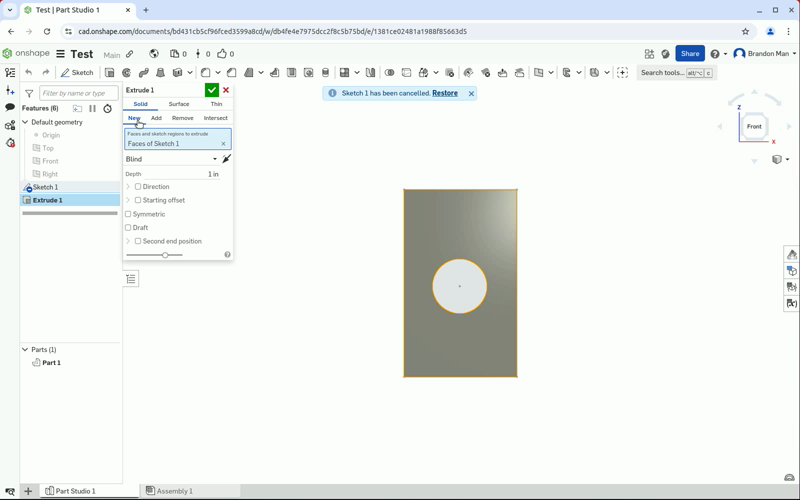
click(137, 120)
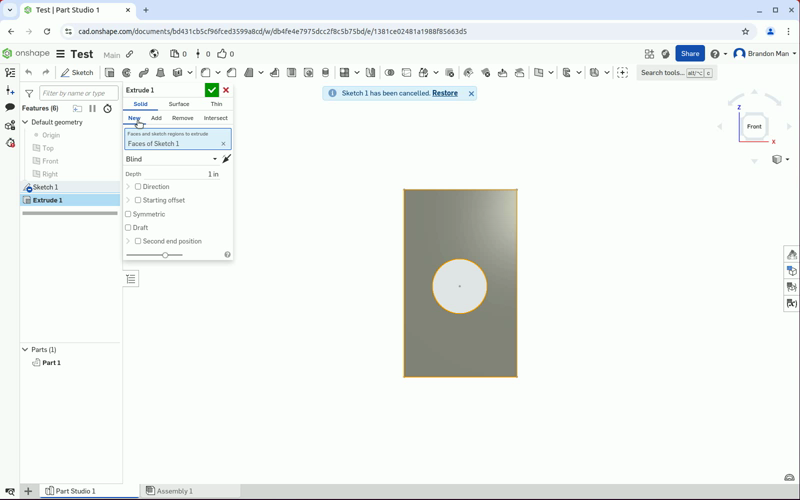
key(tab, 4)
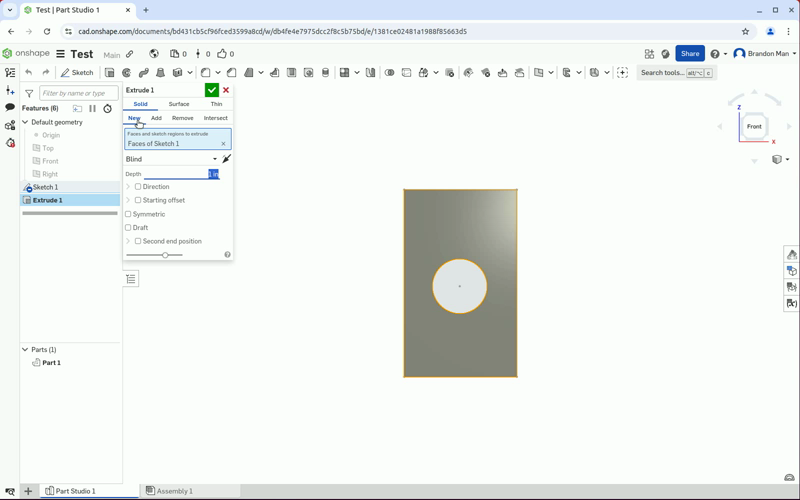
text(7.703)
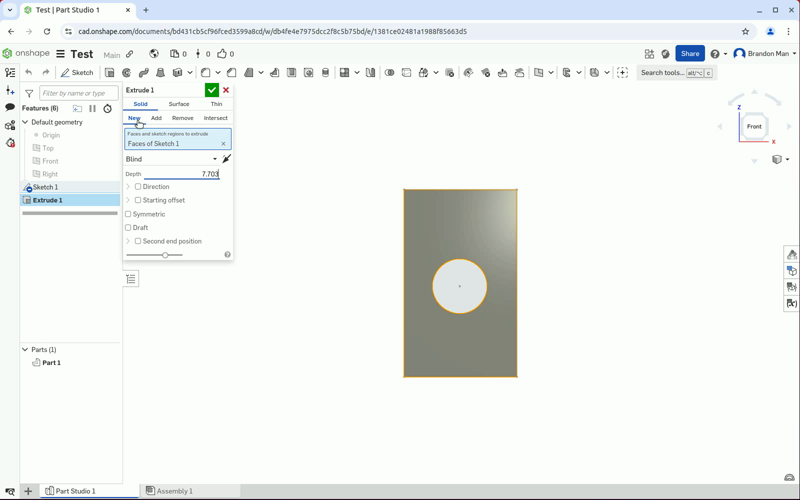
key(enter)
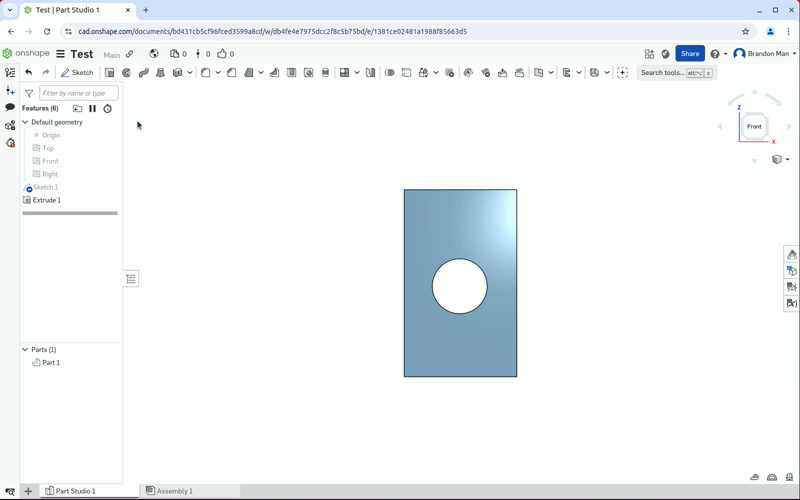
key(shift+h)
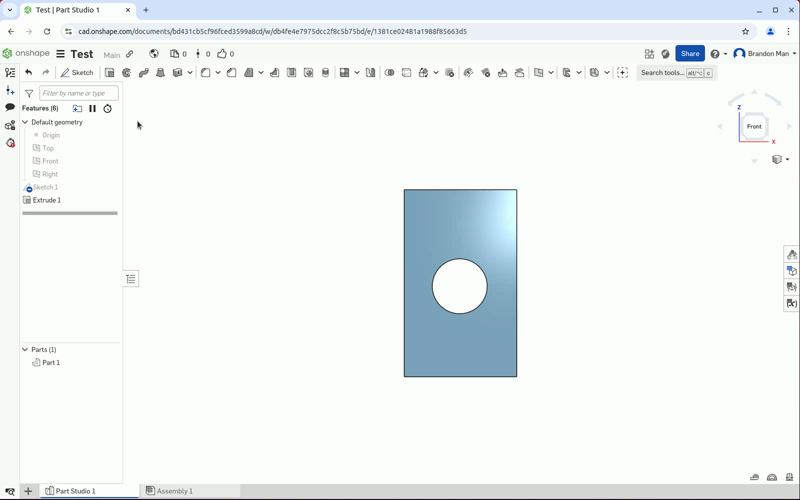
key(shift+h)
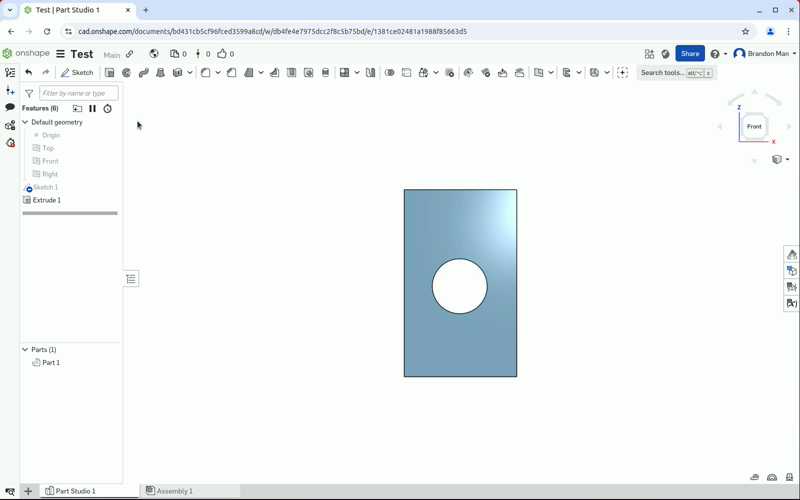
mouse_move(73, 189)
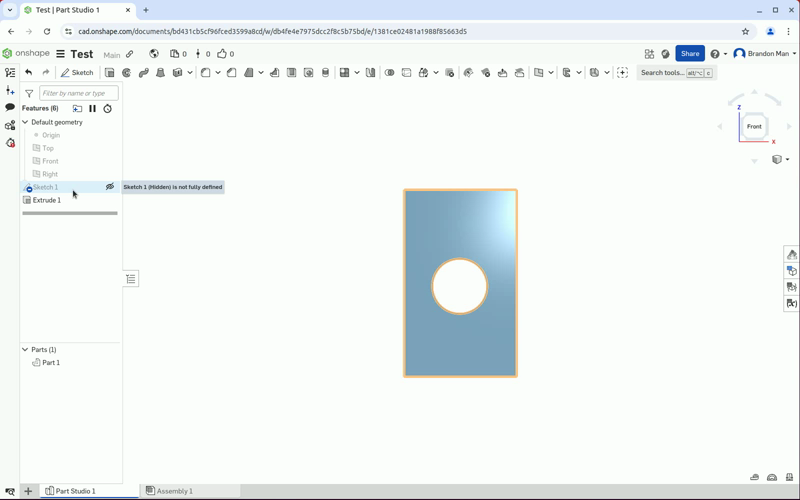
click(73, 189)
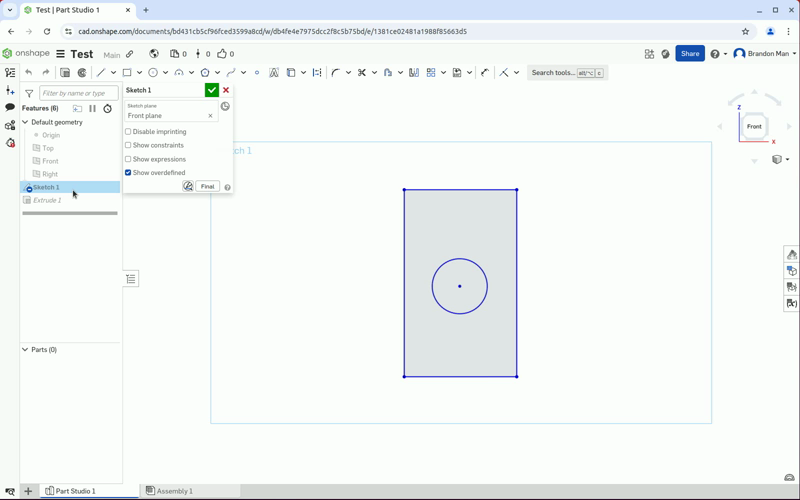
mouse_move(229, 92)
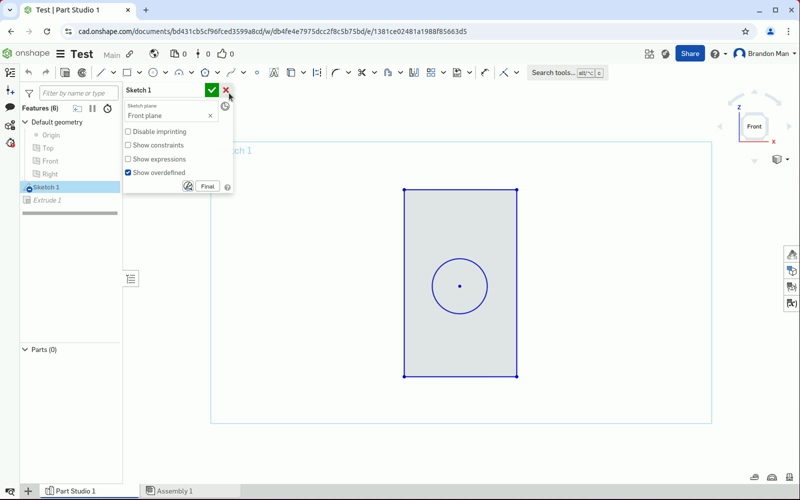
click(229, 92)
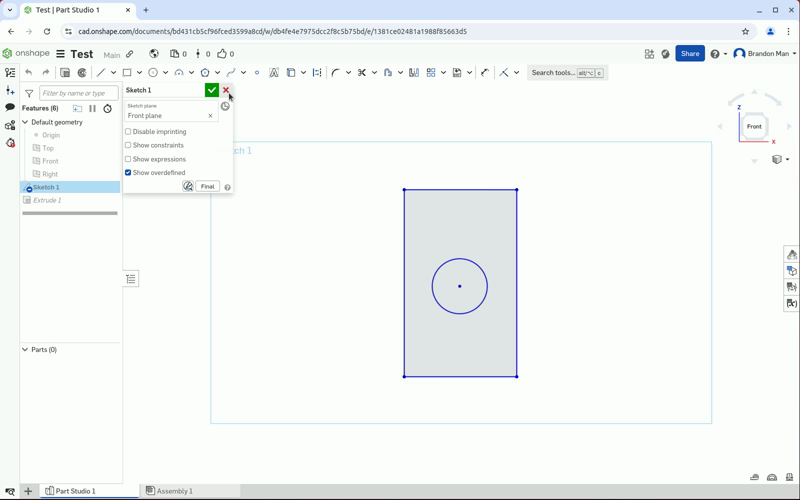
key(shift+s)
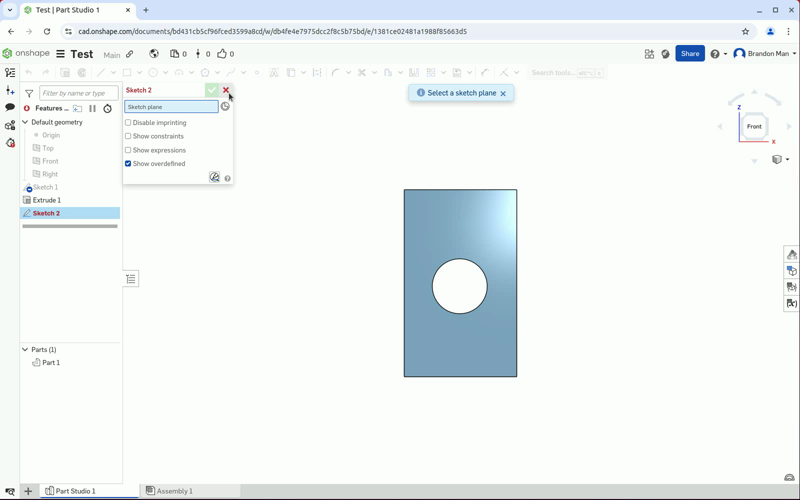
mouse_move(73, 163)
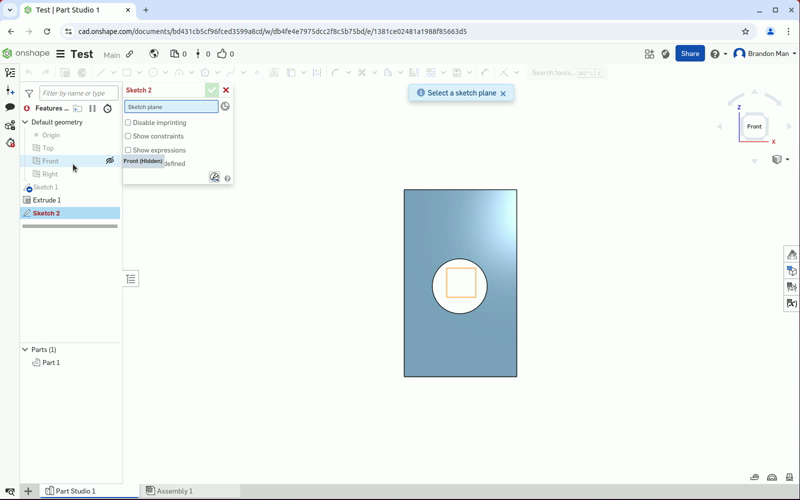
click(73, 163)
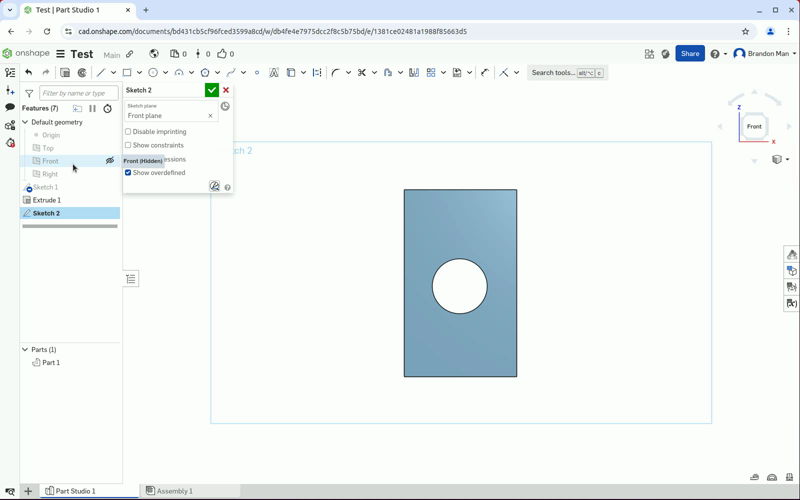
mouse_move(73, 352)
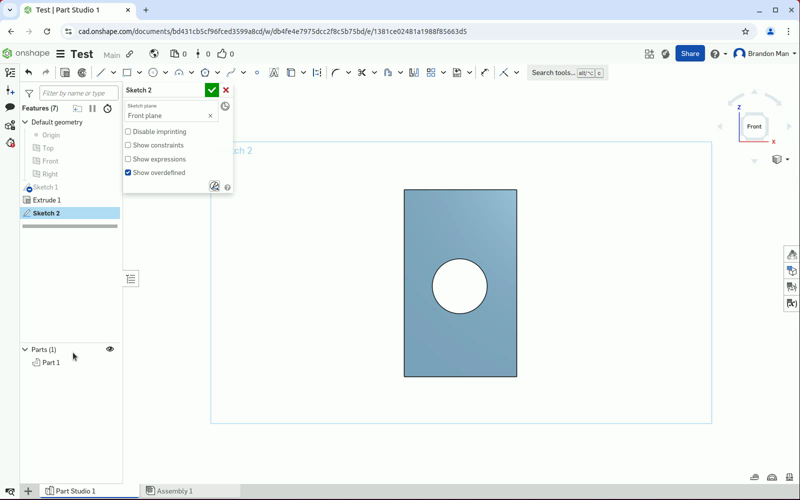
key(y)
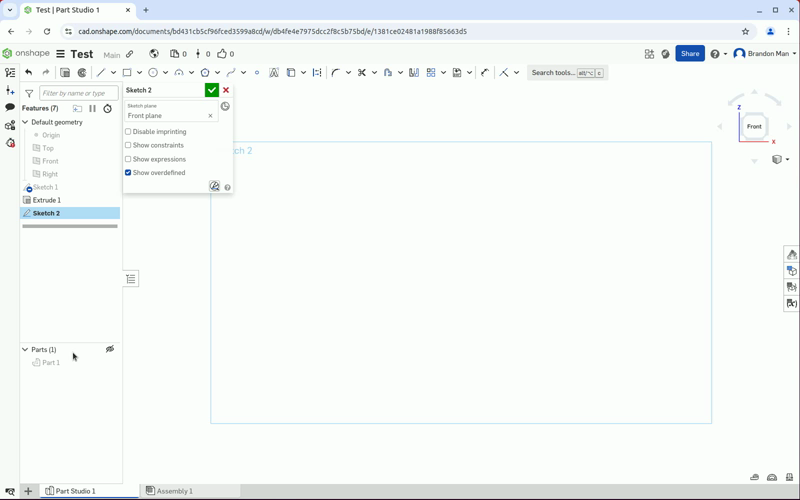
key(l)
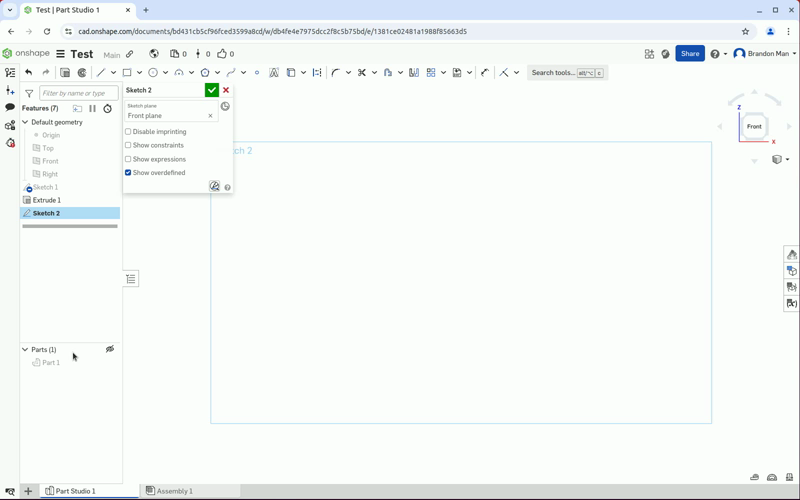
key_down(shift)
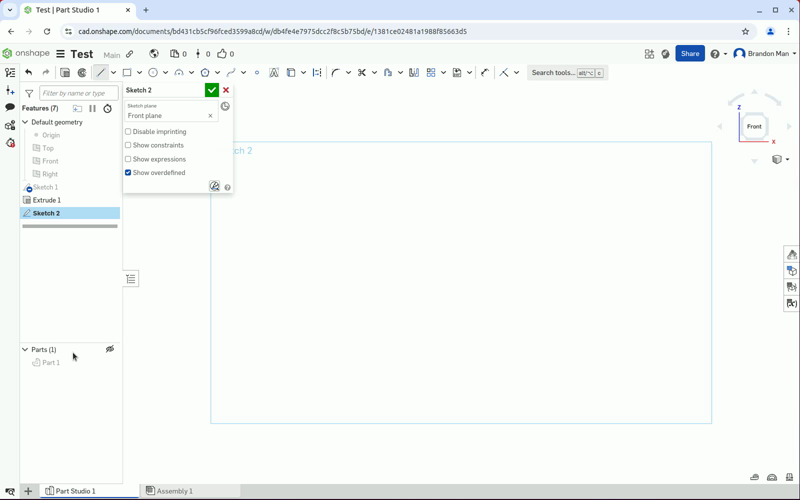
mouse_move(404, 395)
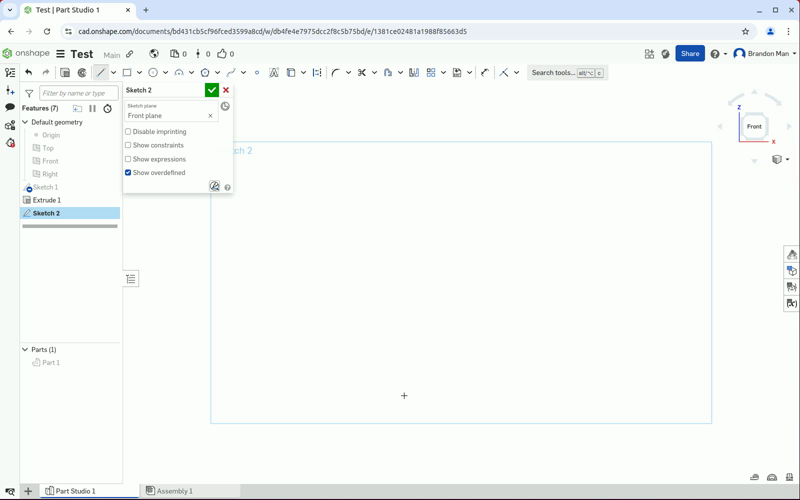
click(404, 395)
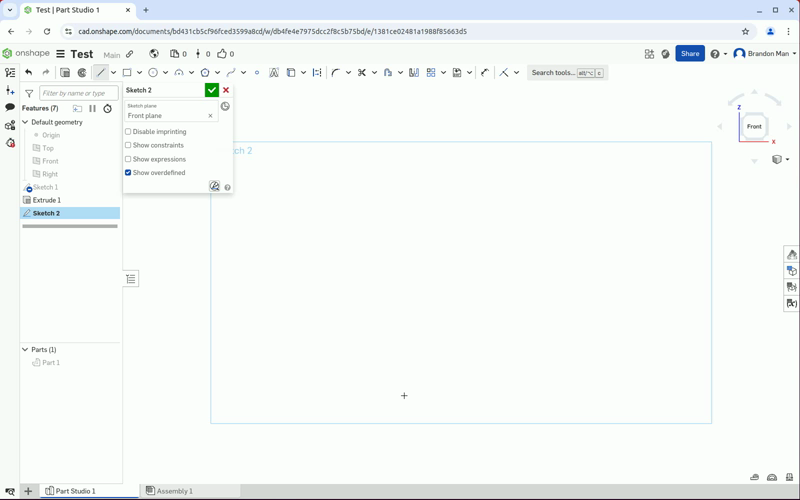
key_up(shift)
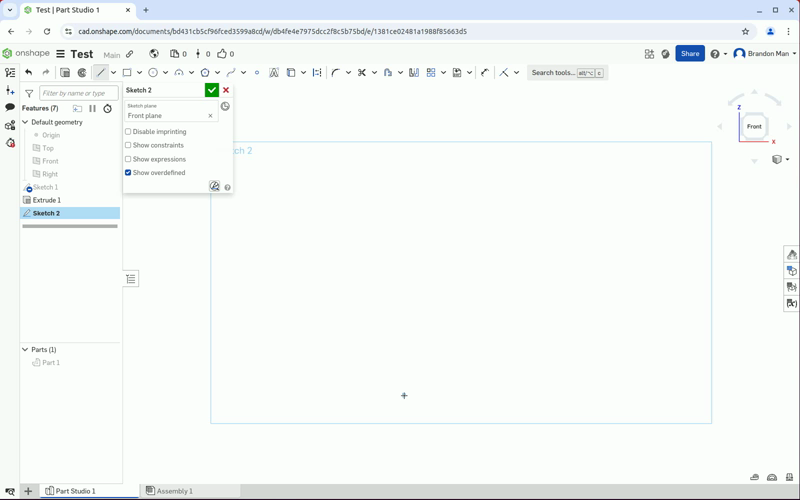
key_down(shift)
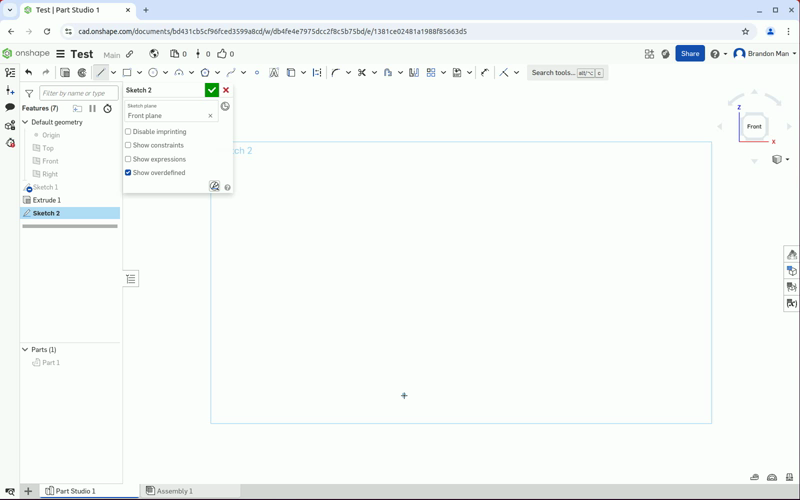
mouse_move(516, 395)
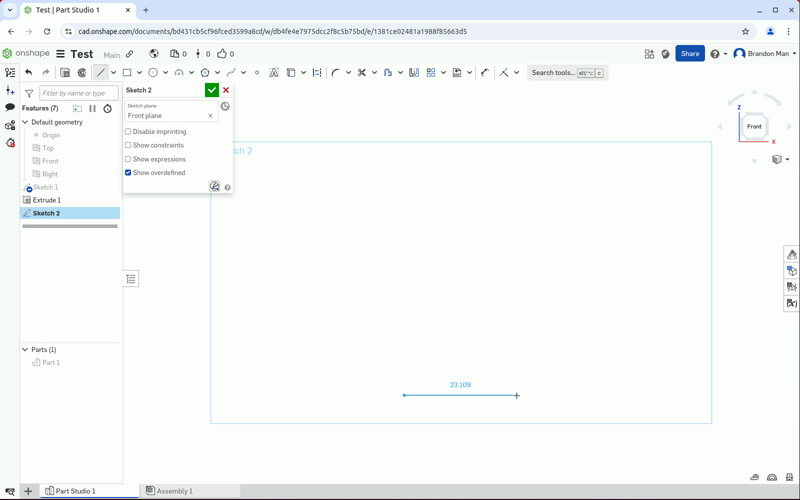
click(516, 395)
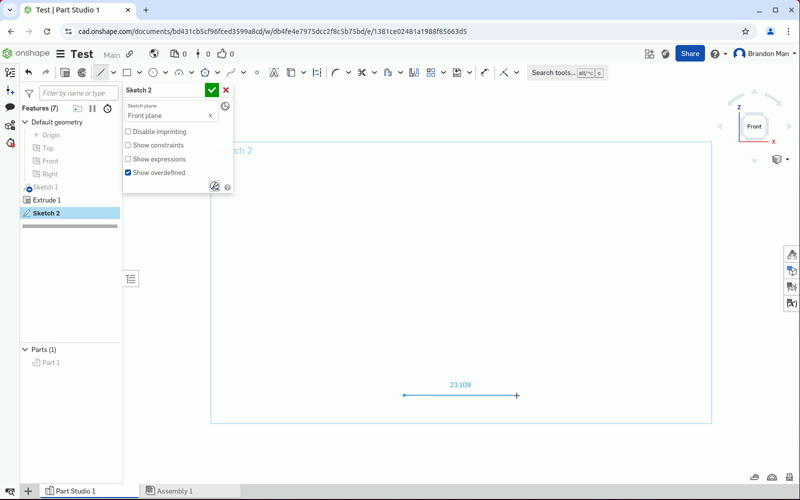
key_up(shift)
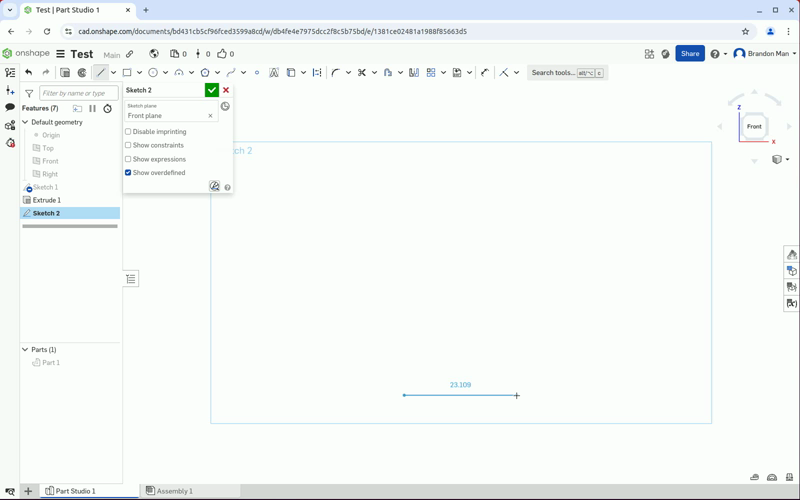
key_down(shift)
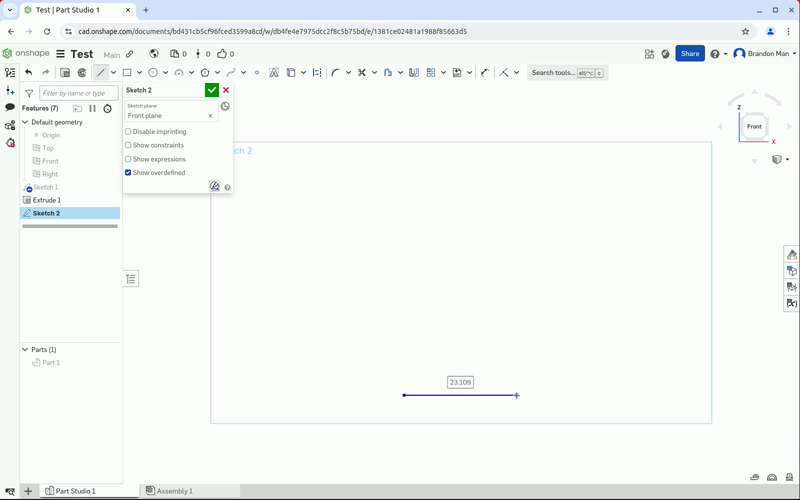
mouse_move(546, 395)
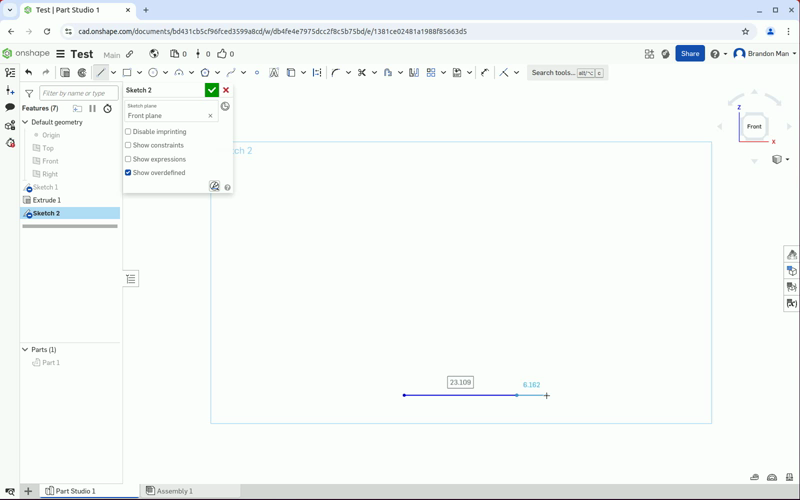
mouse_move(516, 376)
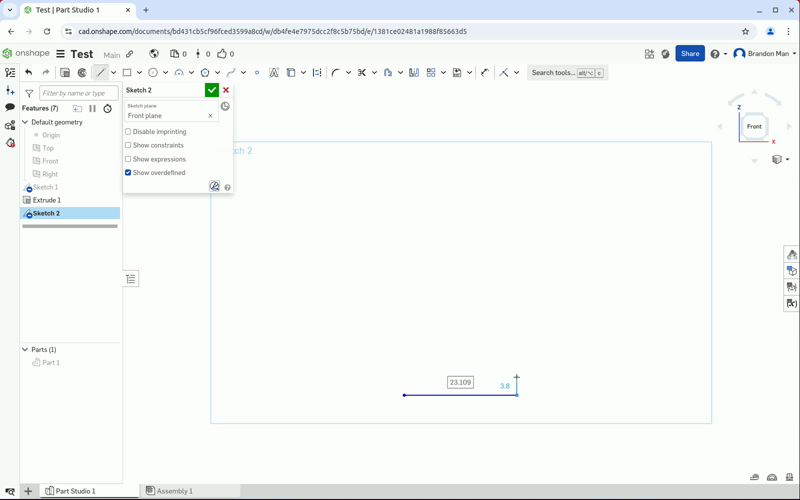
click(516, 376)
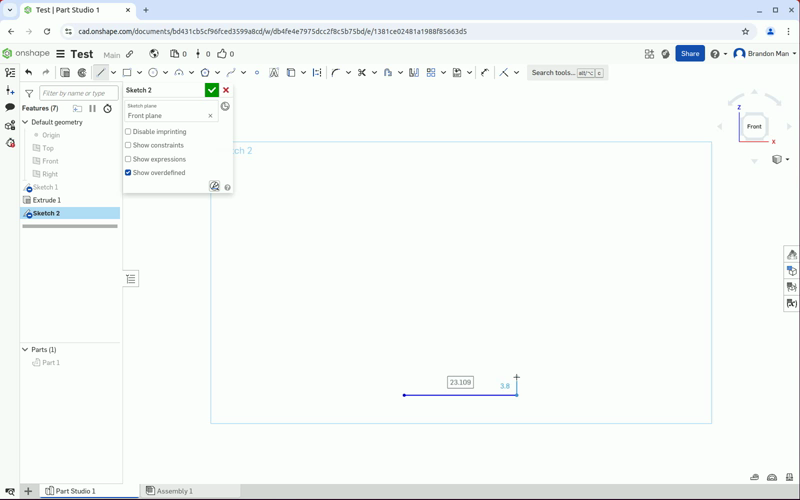
key_up(shift)
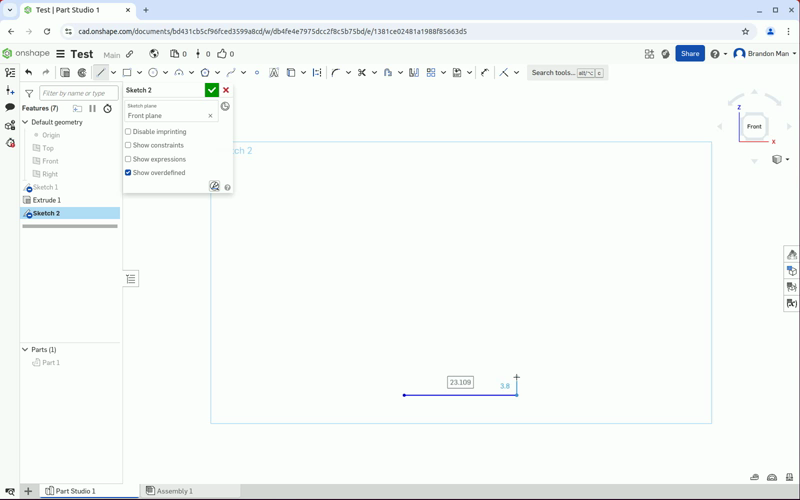
key_down(shift)
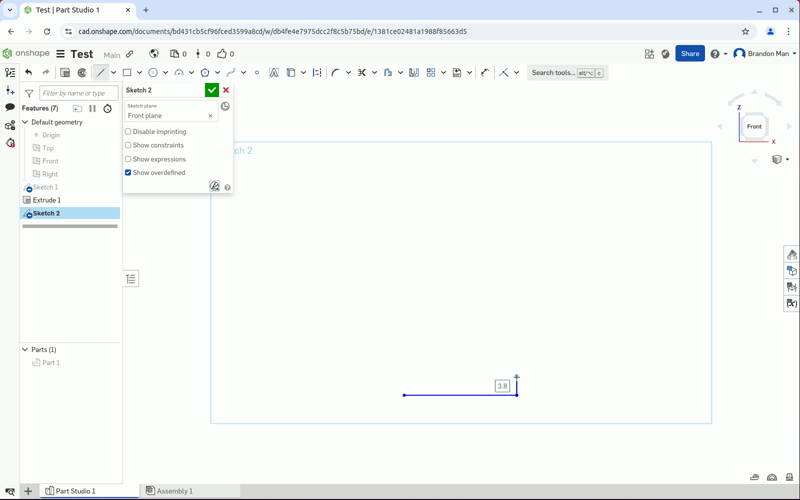
mouse_move(404, 376)
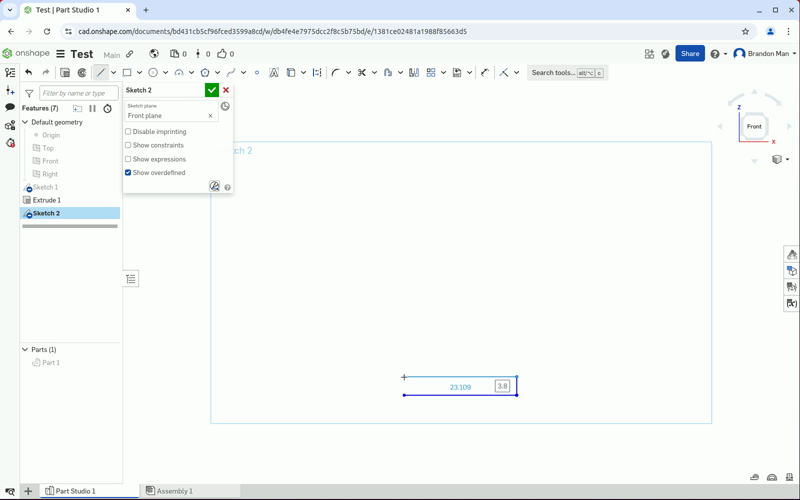
click(404, 376)
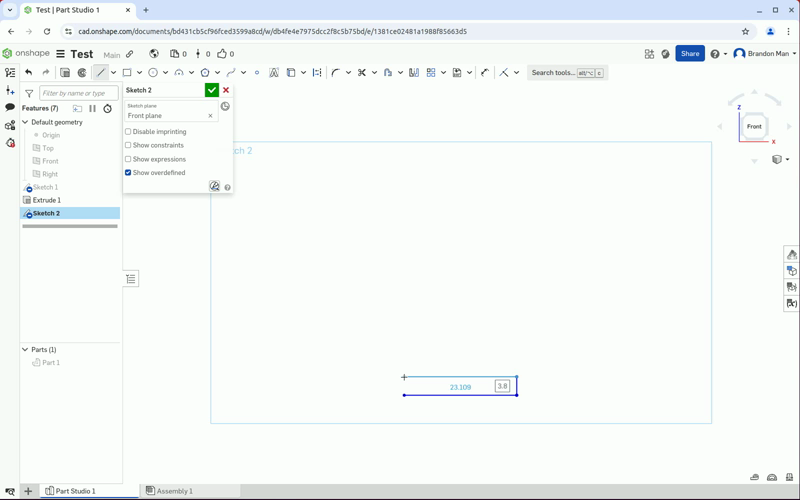
key_up(shift)
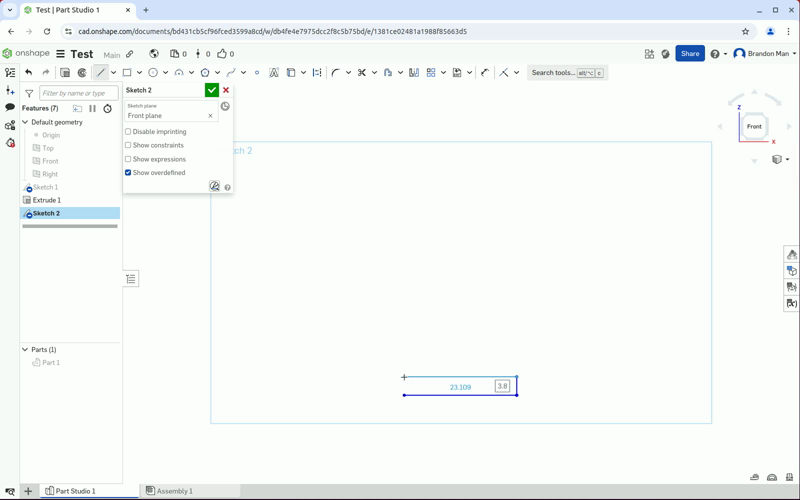
mouse_move(434, 376)
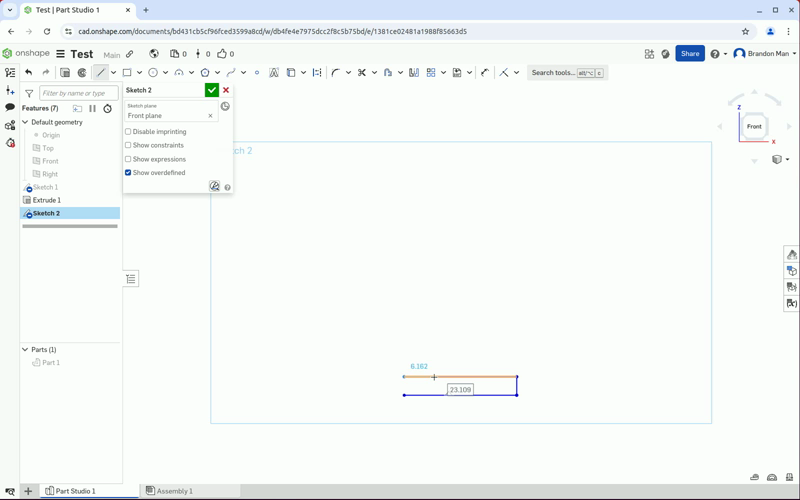
key_down(shift)
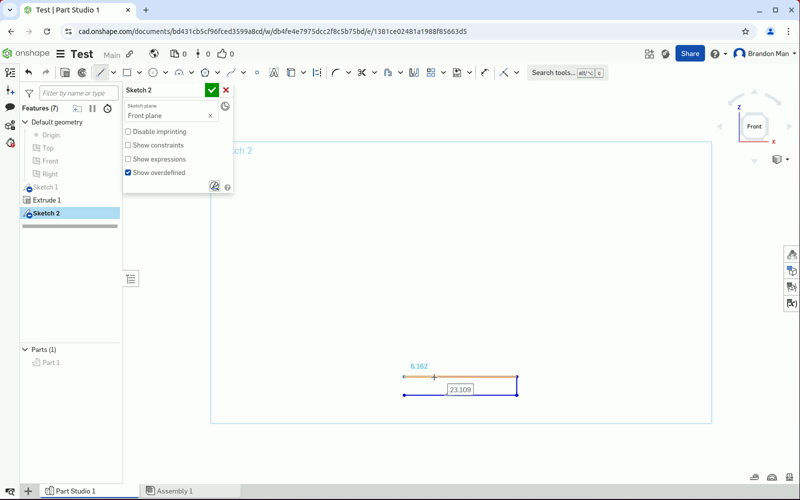
mouse_move(404, 395)
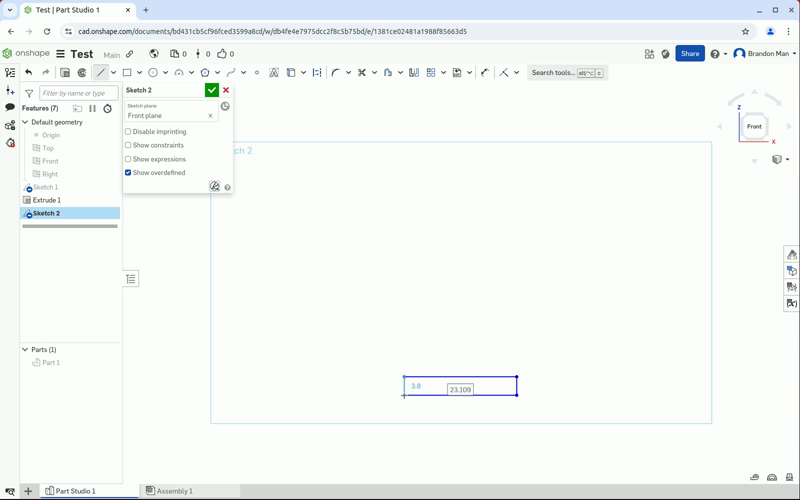
key_up(shift)
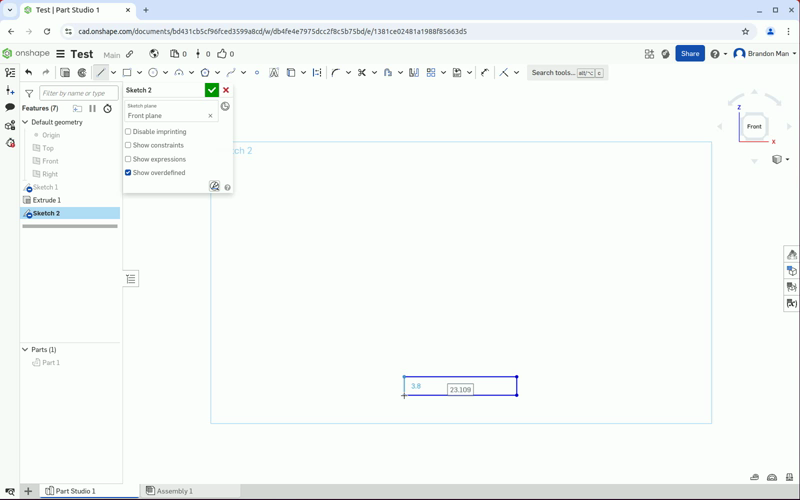
click(404, 395)
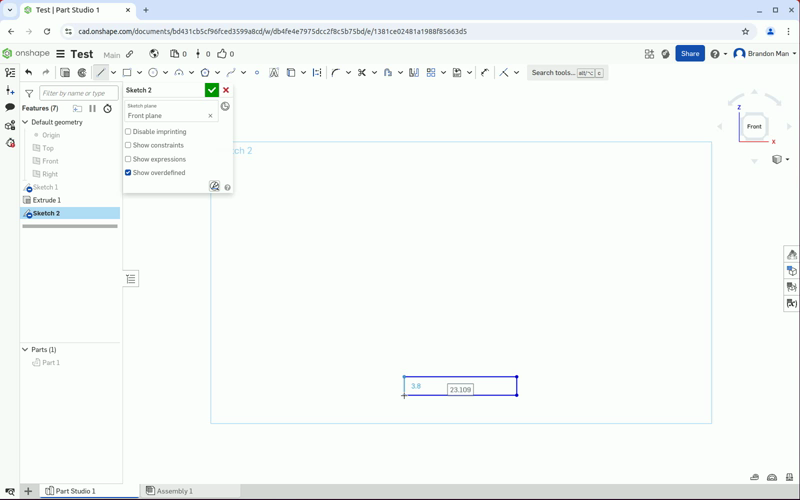
key(esc)
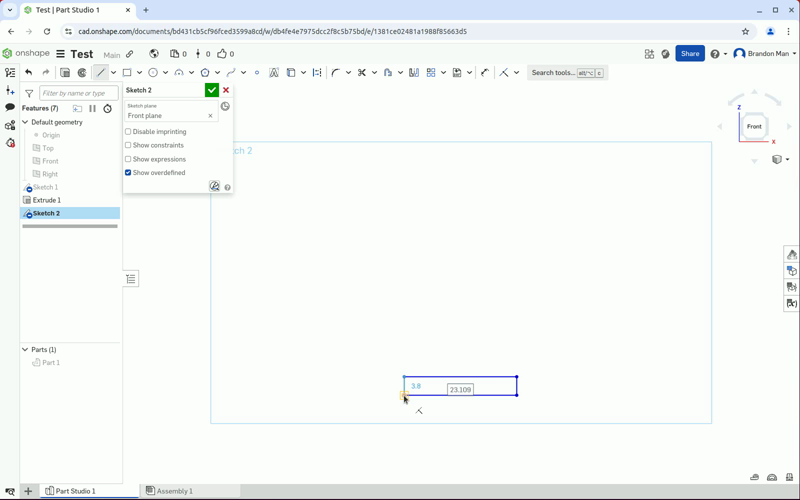
mouse_move(466, 383)
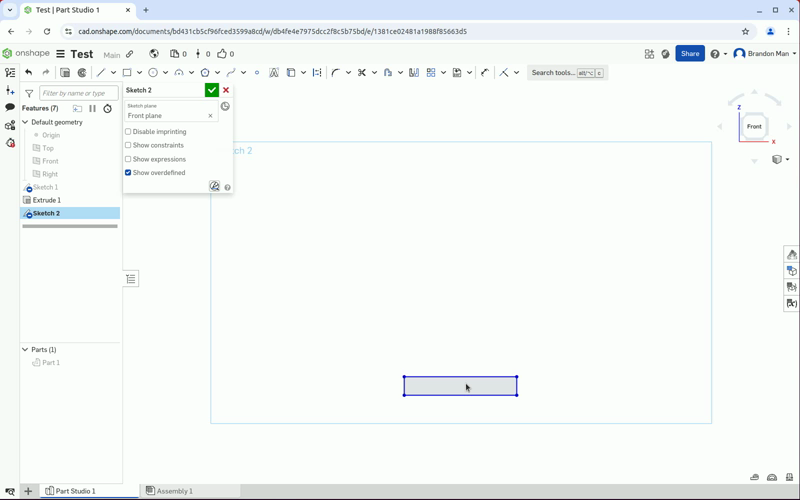
click(466, 383)
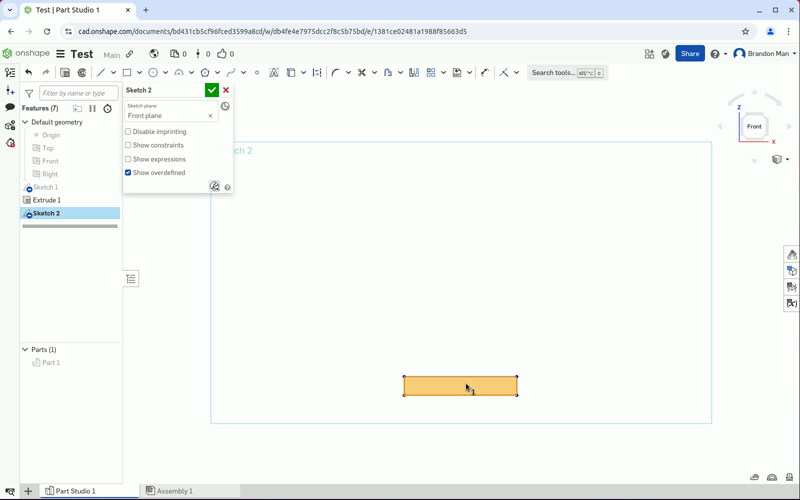
mouse_move(73, 352)
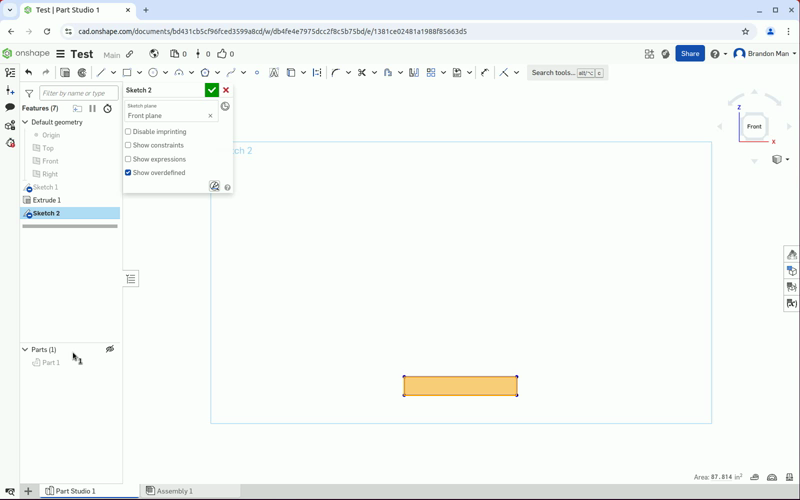
key(shift+y)
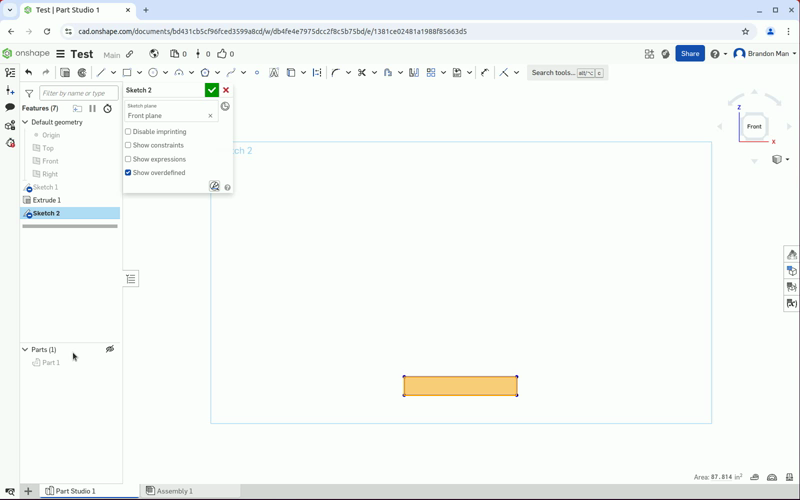
key(shift+e)
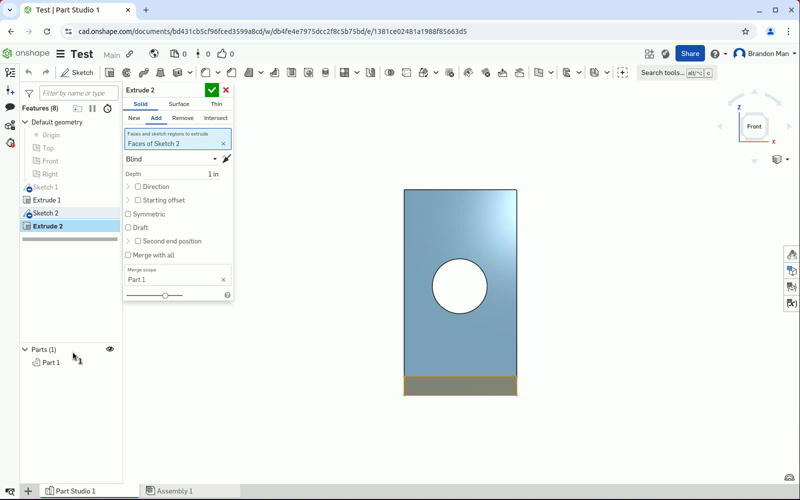
mouse_move(143, 106)
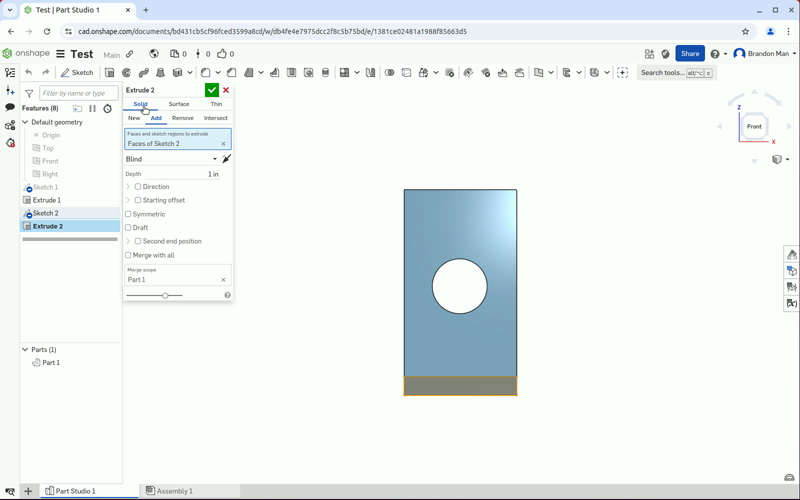
click(143, 106)
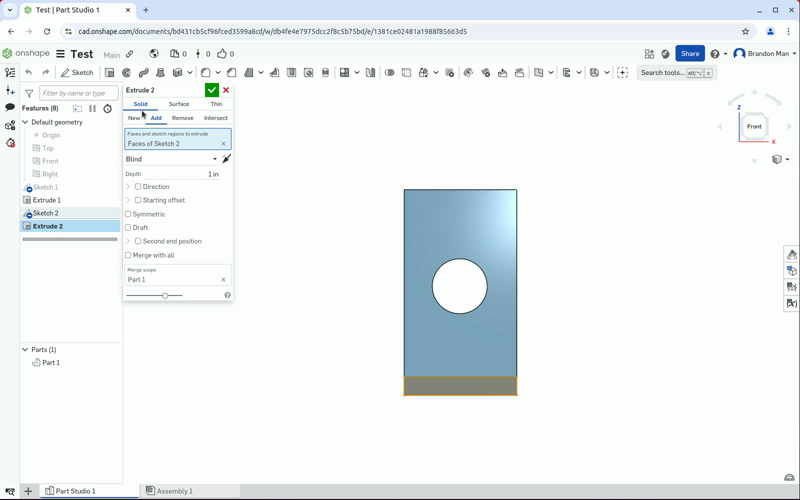
mouse_move(137, 120)
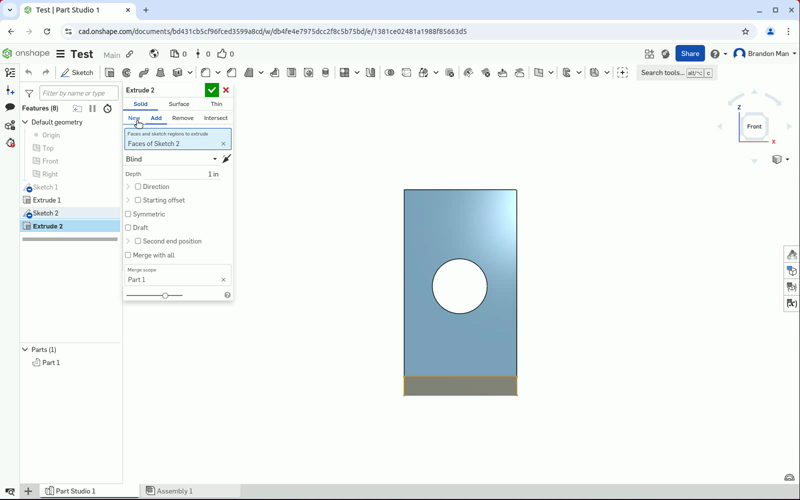
click(137, 120)
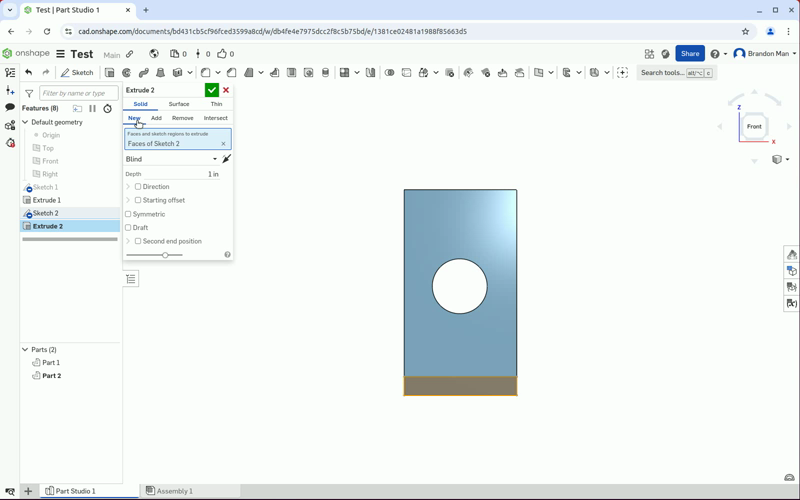
key(tab, 4)
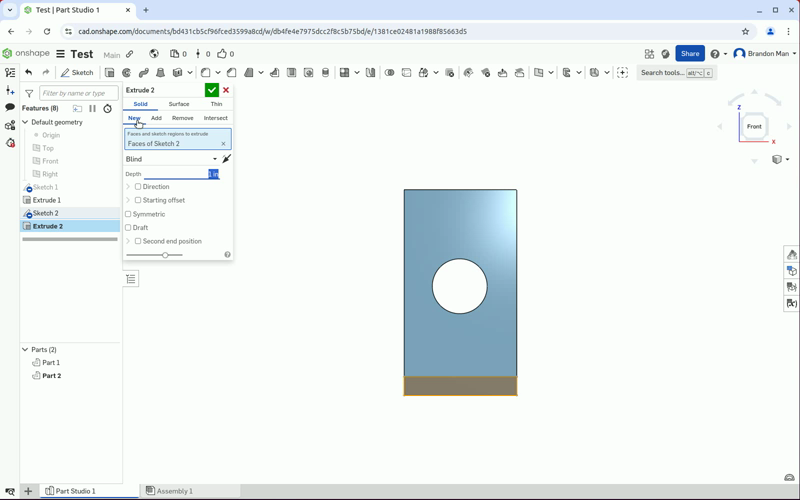
text(7.703)
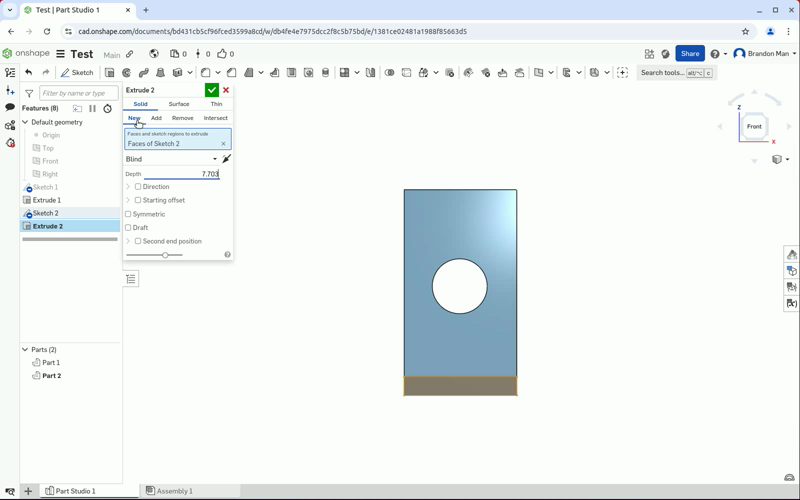
key(enter)
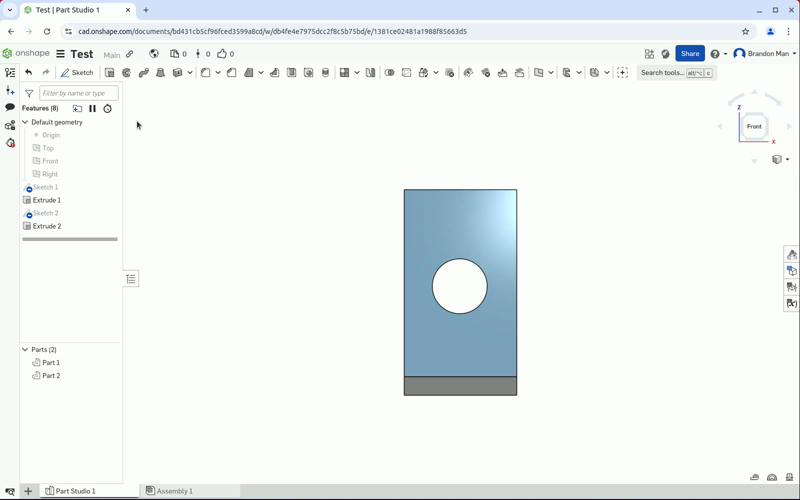
key(shift+h)
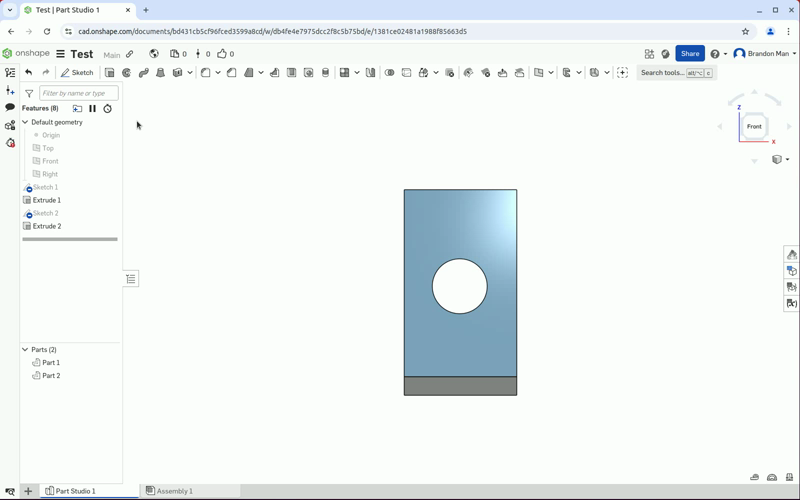
key(shift+h)
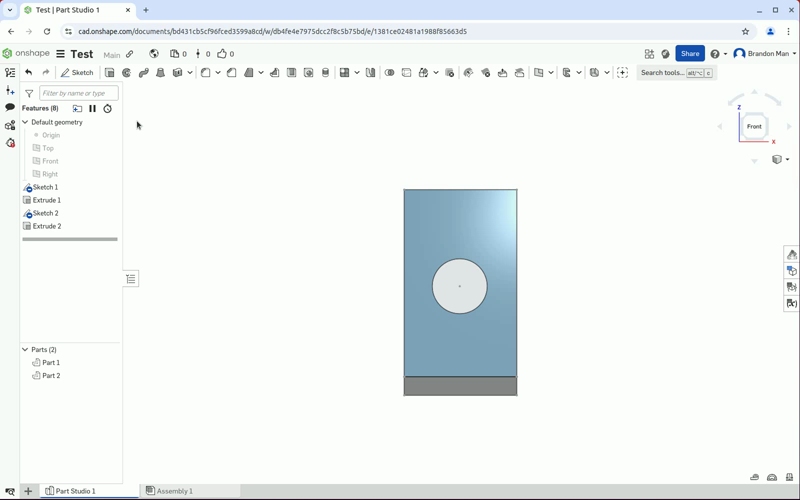
key(shift+7)
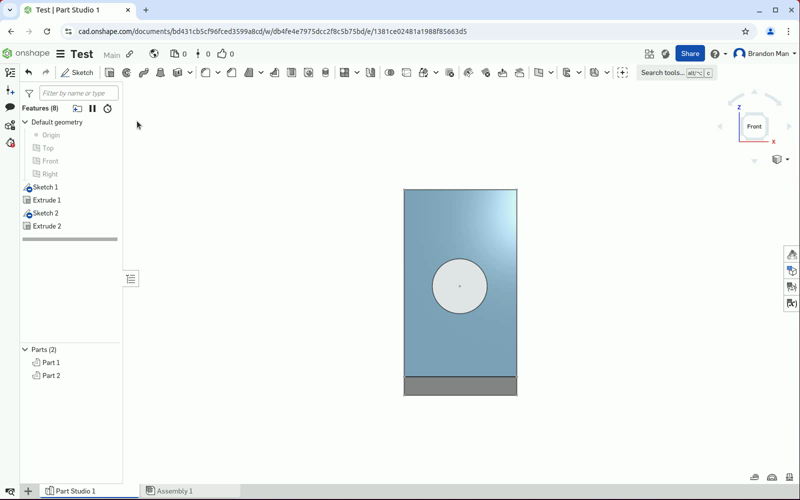
key(left, 2)
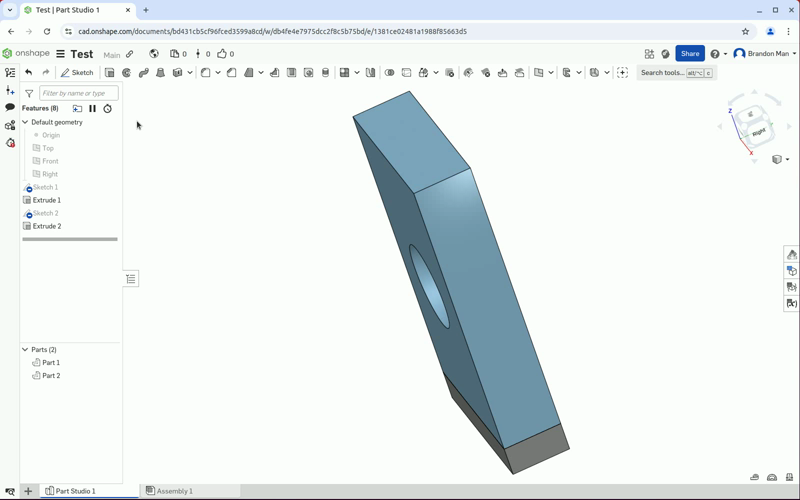
key(down, 2)
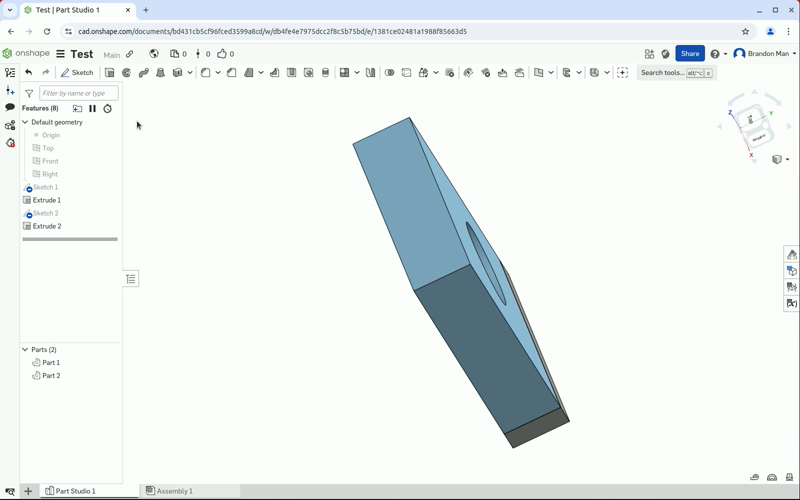
key(up, 2)
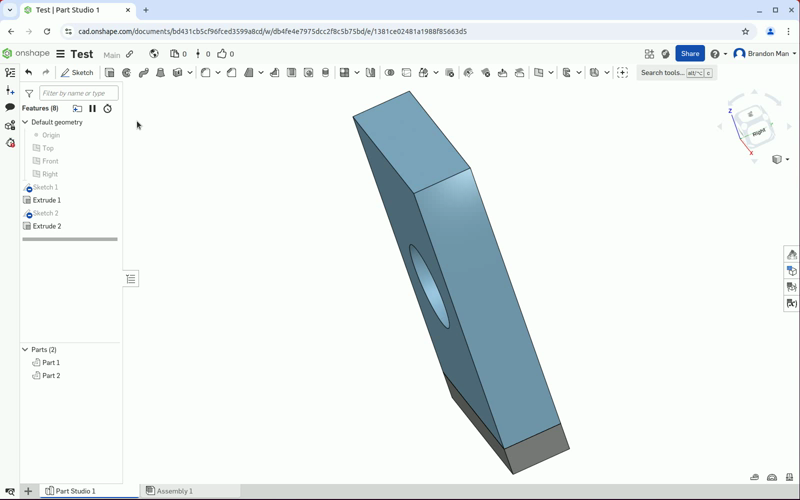
key(right, 2)
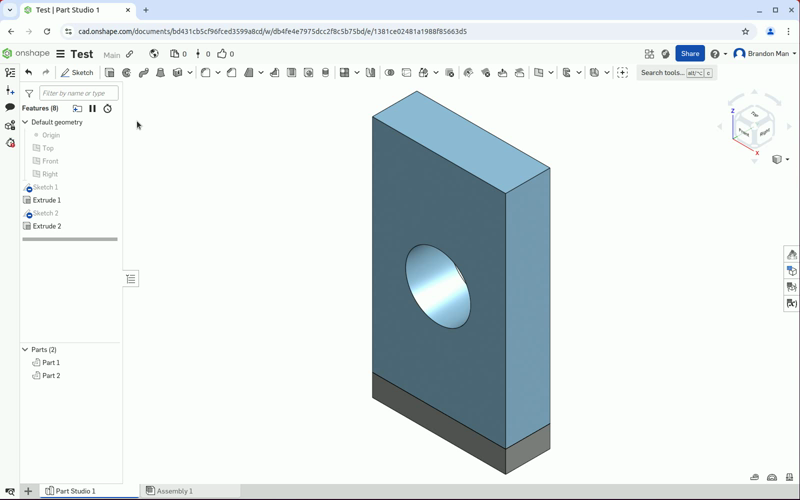
mouse_move(73, 189)
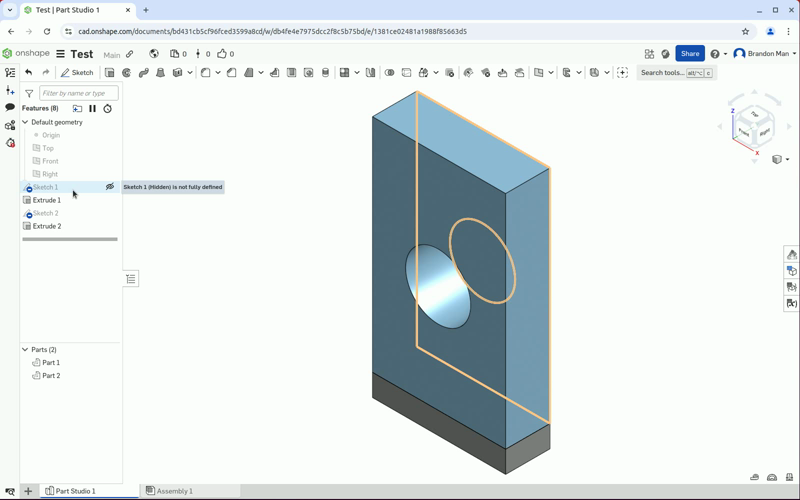
click(73, 189)